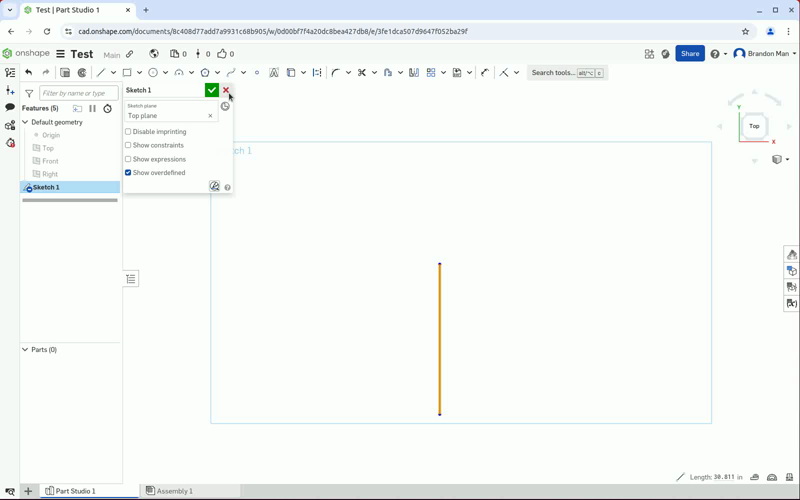
key(shift+h)
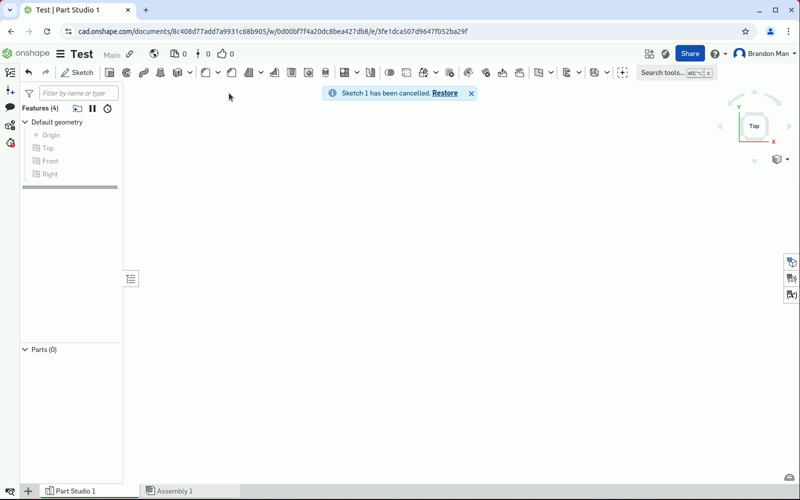
mouse_move(73, 352)
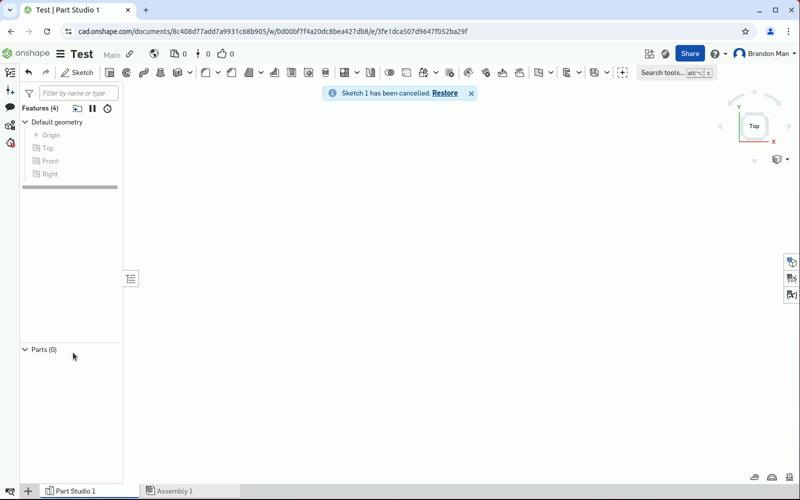
key(y)
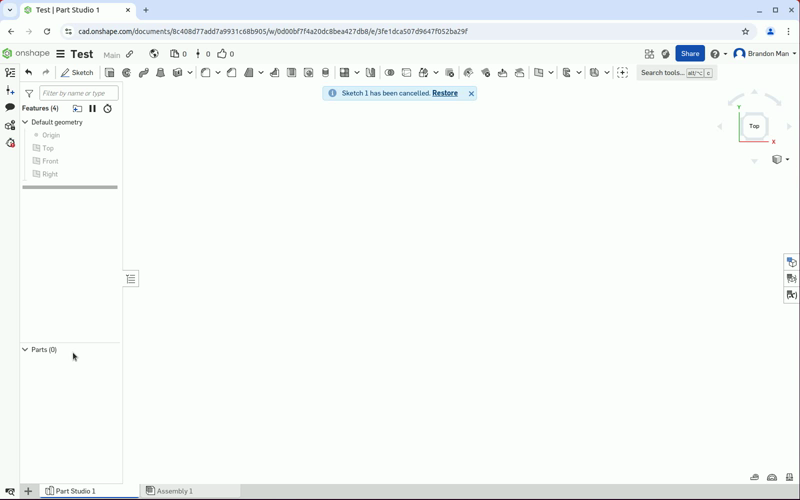
key(shift+p)
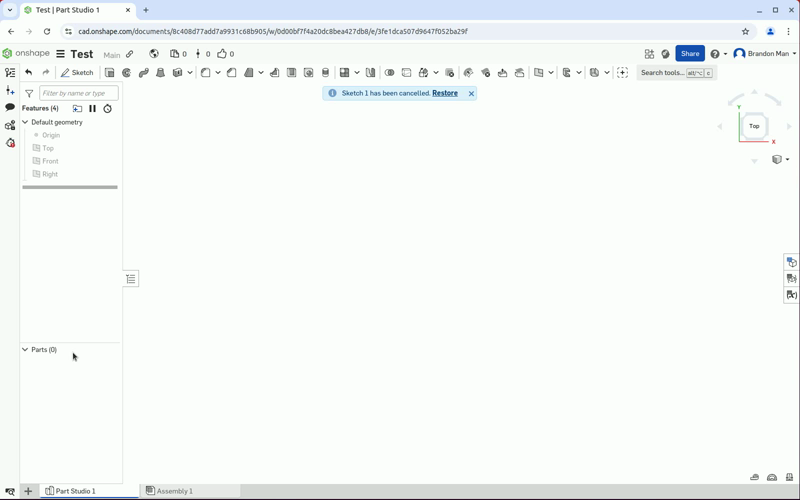
key(space)
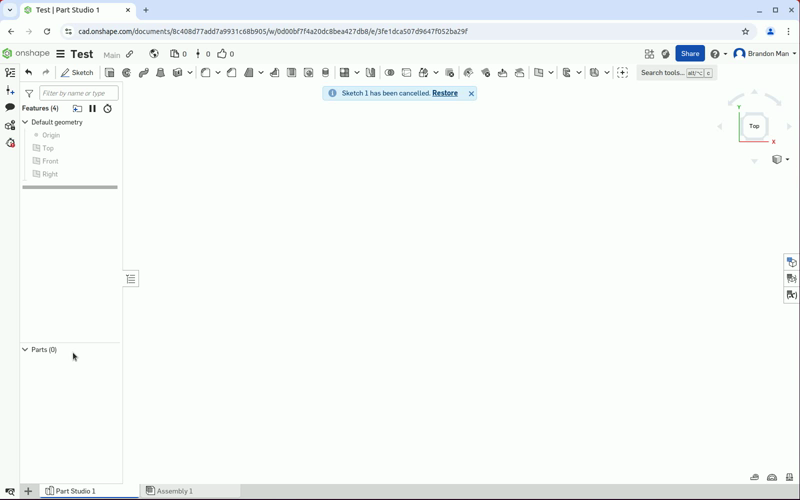
key_down(shift)
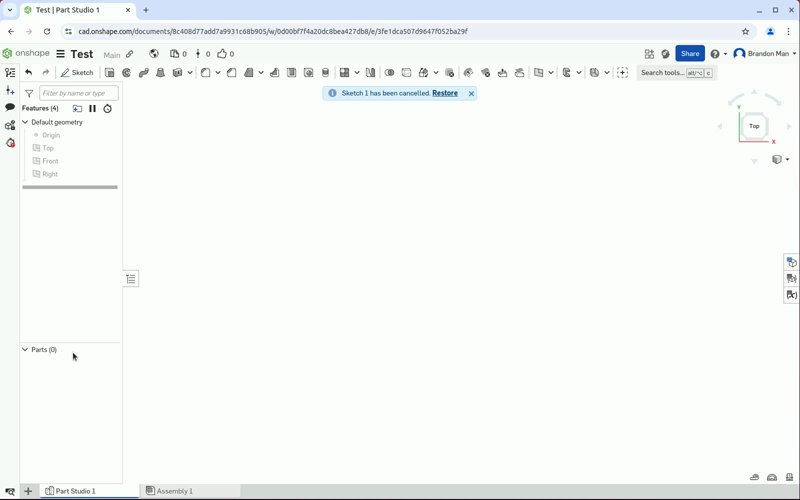
key(up)
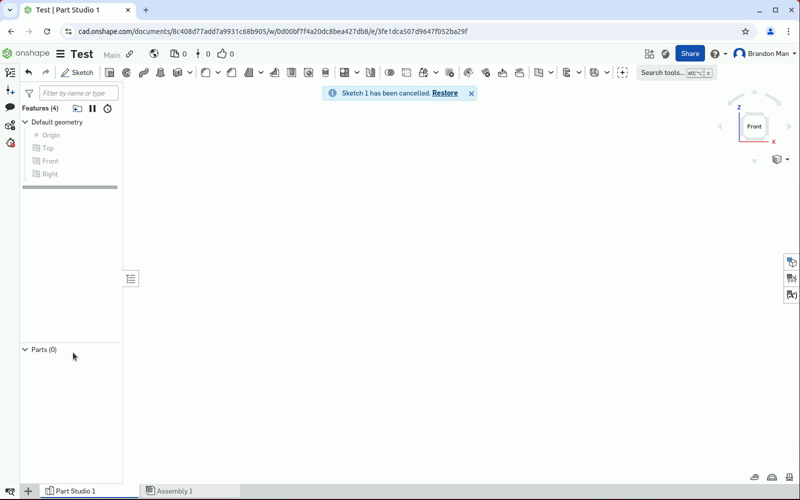
key_up(shift)
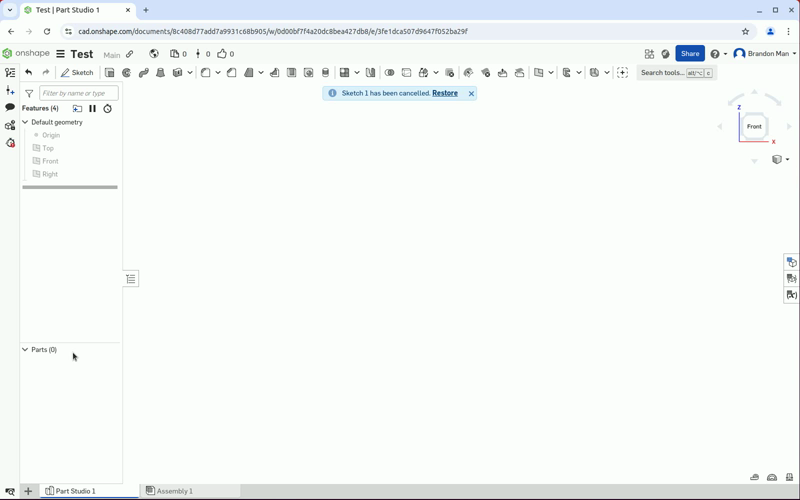
mouse_move(73, 352)
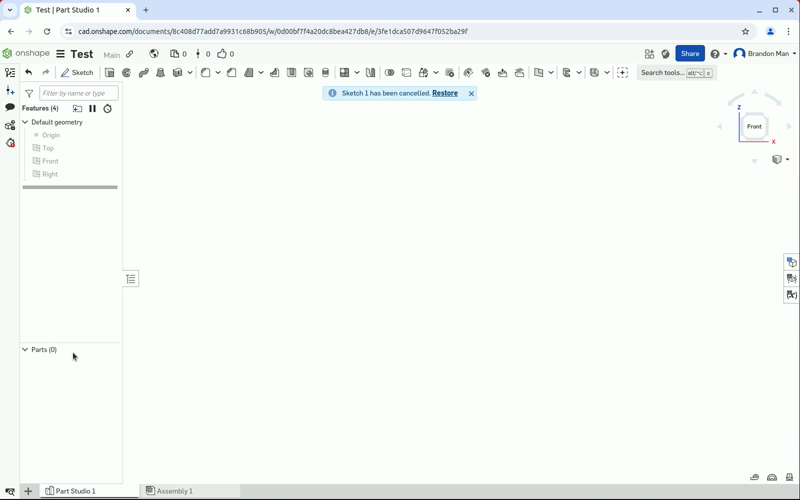
key(shift+y)
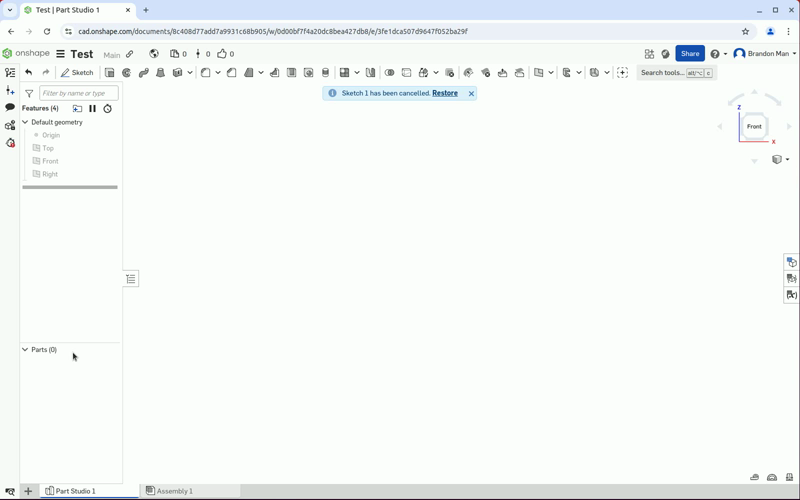
key(shift+s)
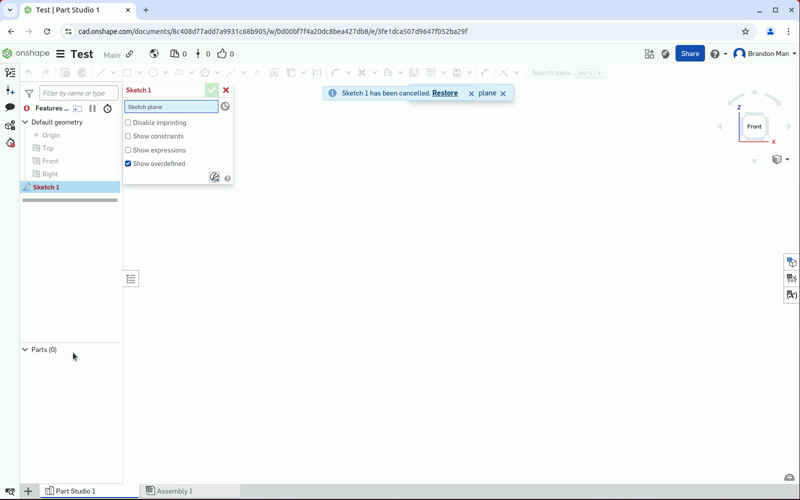
mouse_move(73, 163)
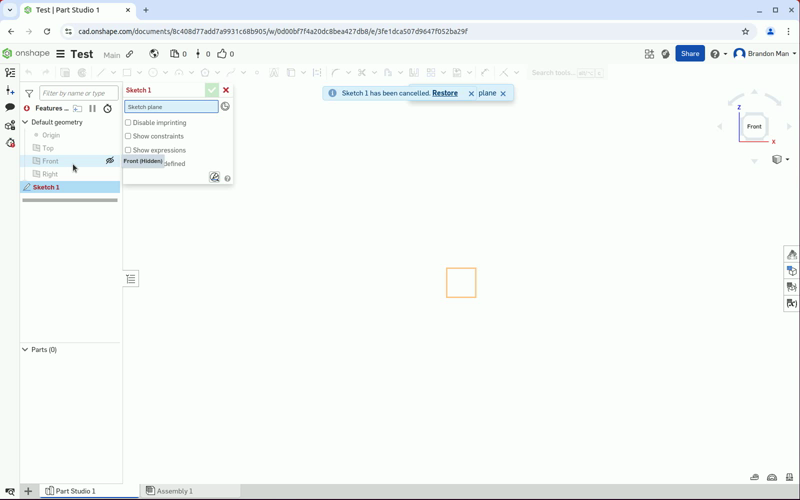
click(73, 163)
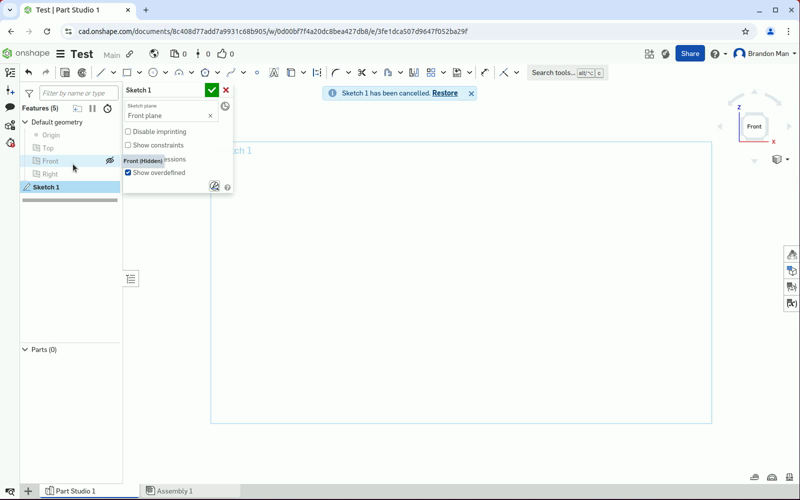
mouse_move(73, 352)
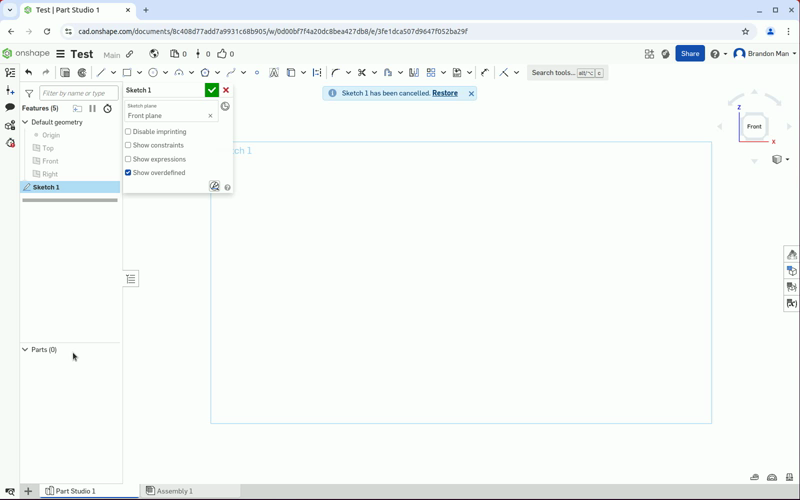
key(y)
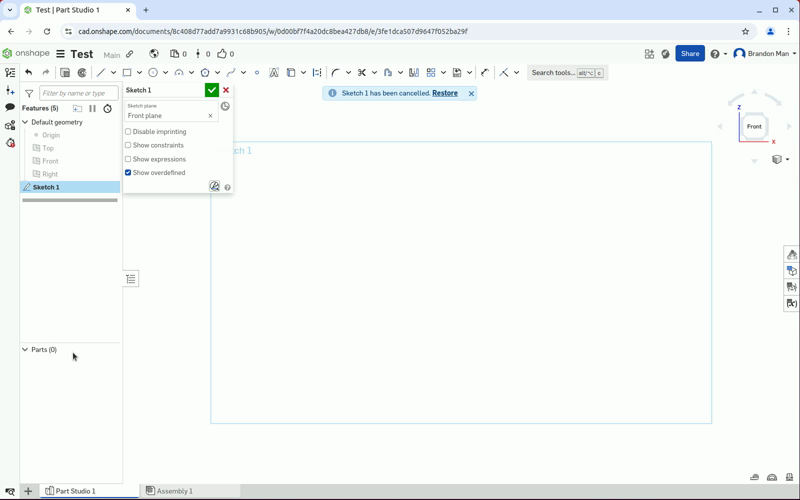
key(l)
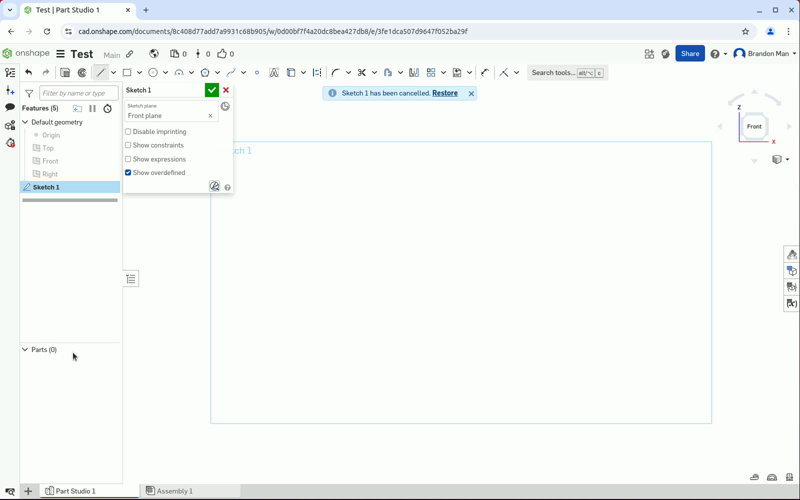
key_down(shift)
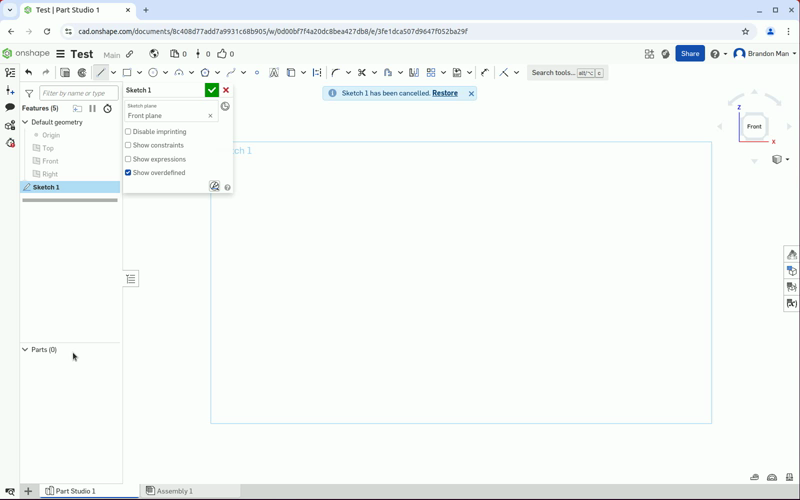
mouse_move(441, 395)
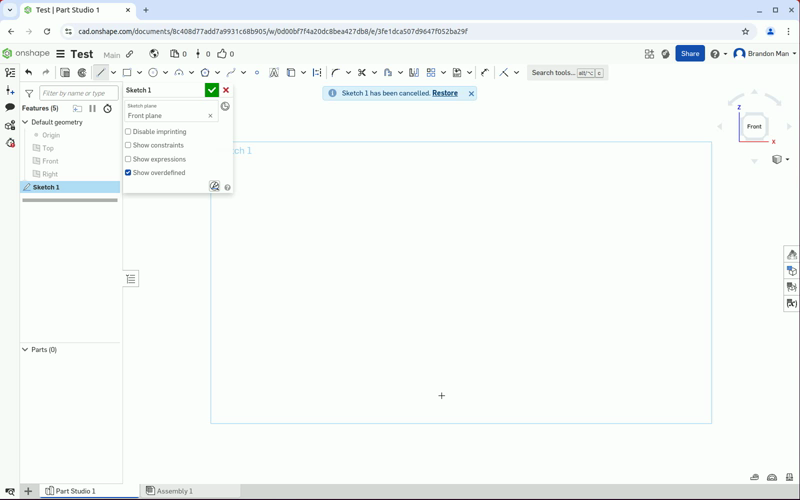
click(441, 395)
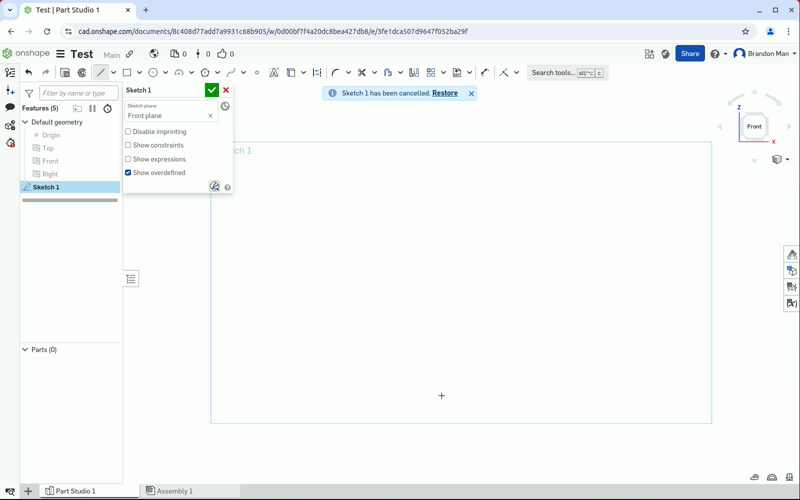
key_up(shift)
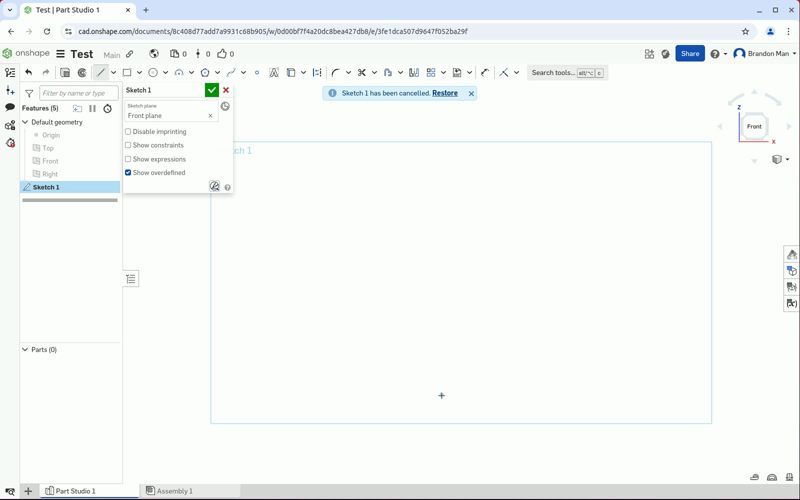
key_down(shift)
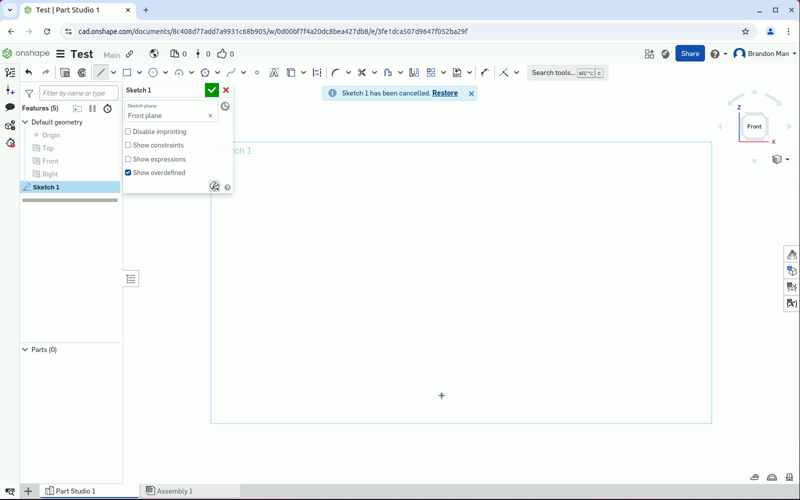
mouse_move(471, 395)
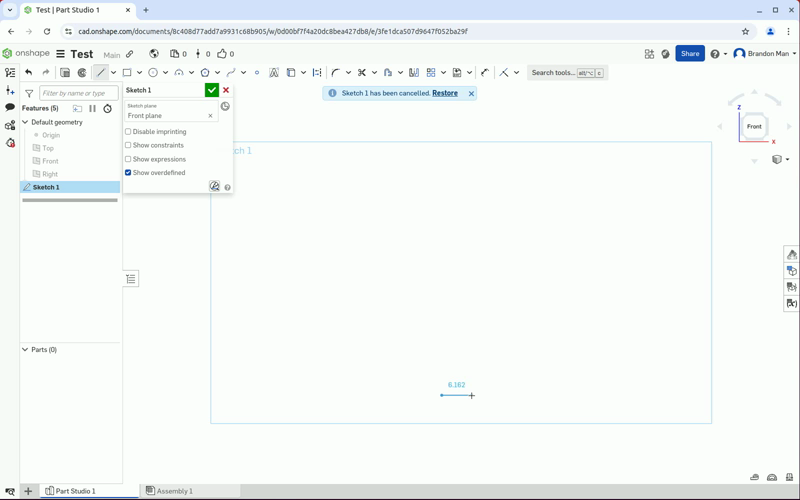
mouse_move(479, 395)
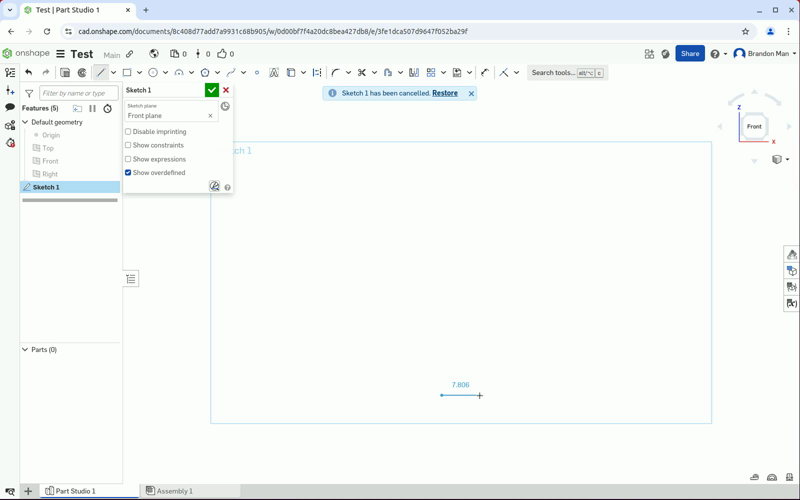
click(479, 395)
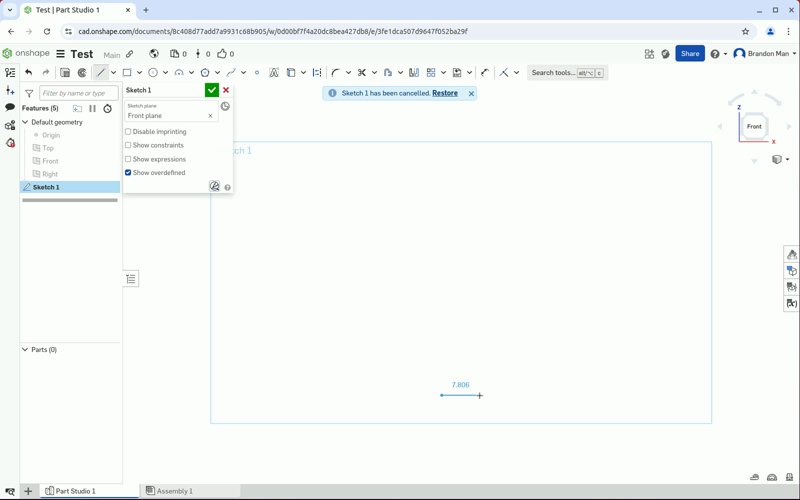
key_up(shift)
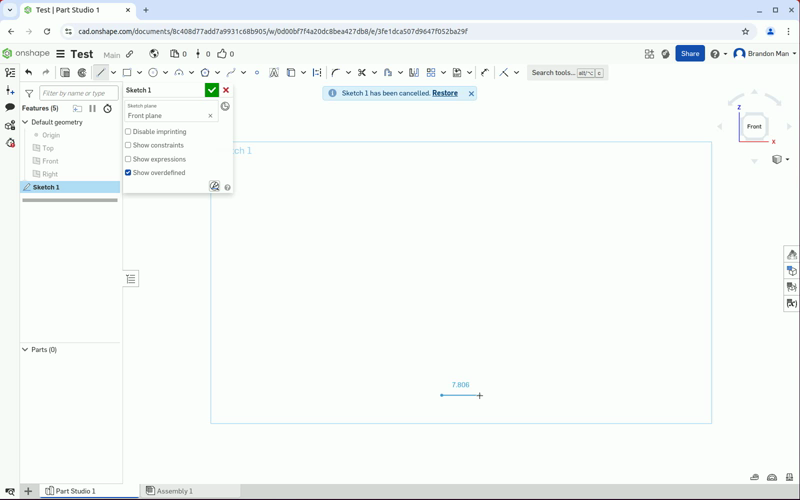
key_down(shift)
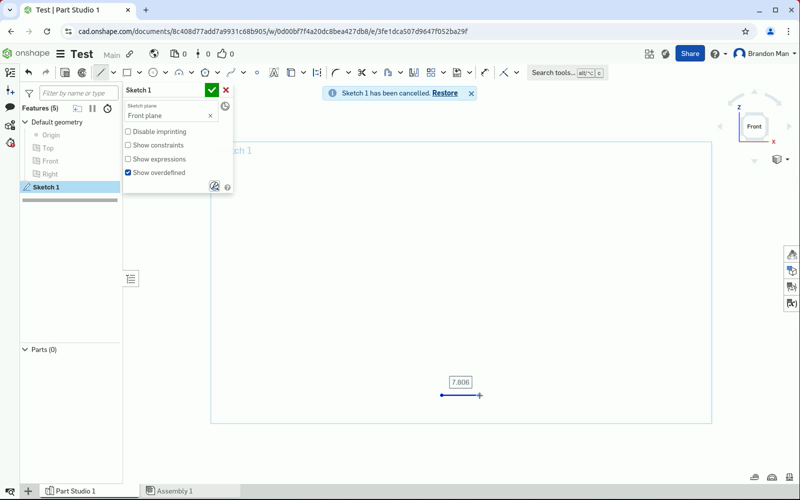
mouse_move(479, 171)
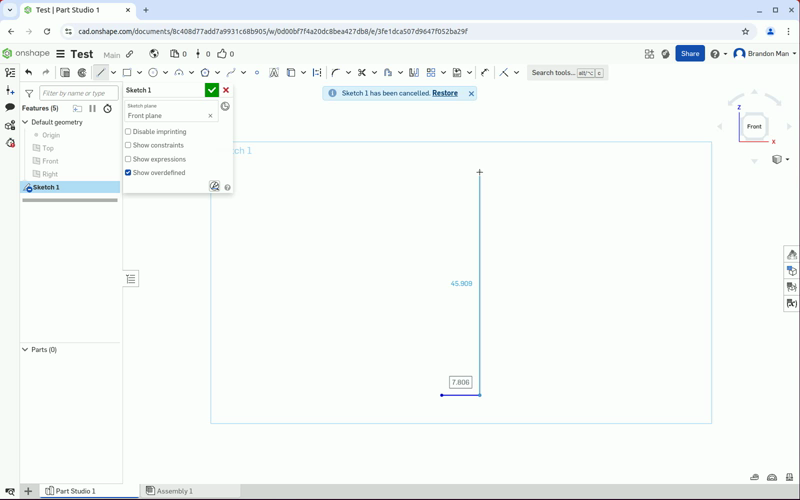
click(479, 171)
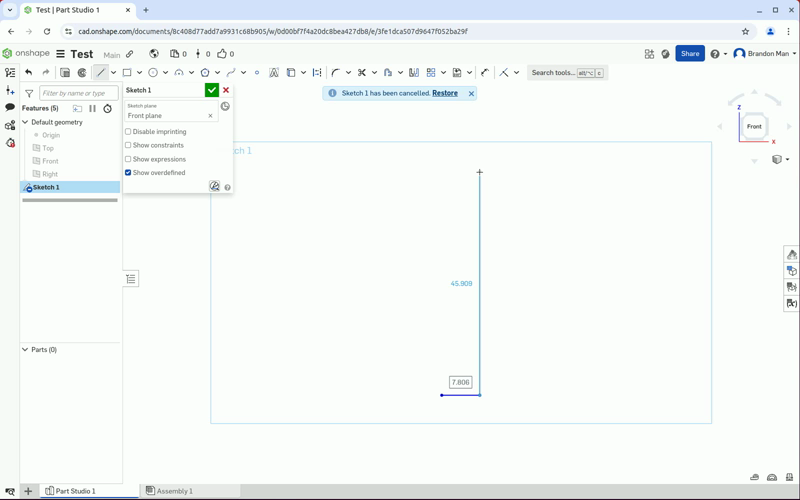
key_up(shift)
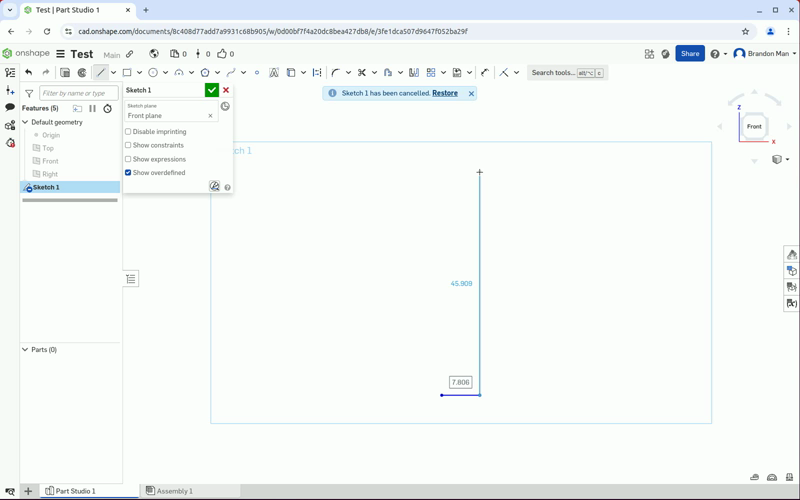
key_down(shift)
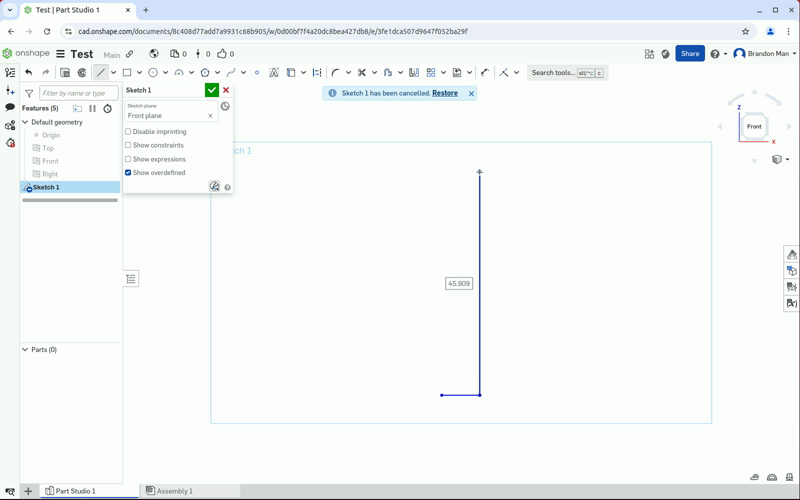
mouse_move(509, 171)
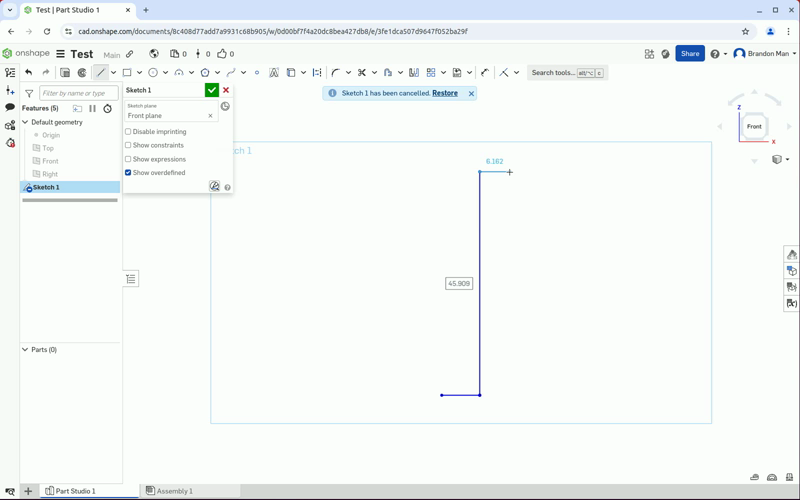
mouse_move(441, 171)
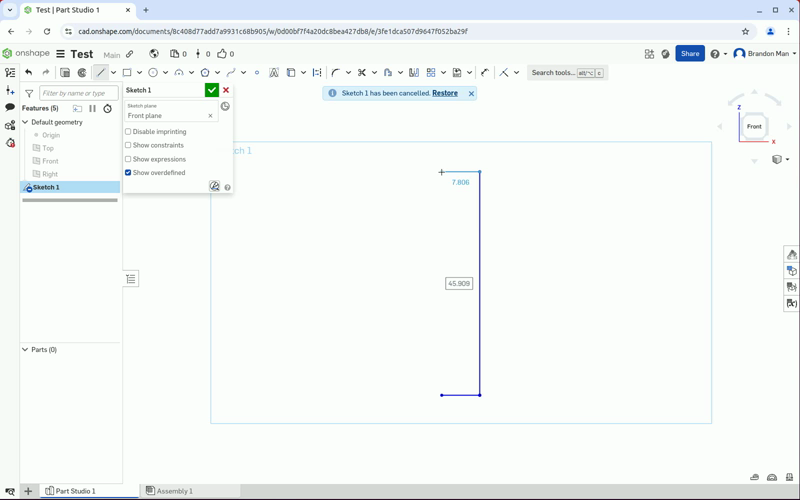
click(441, 171)
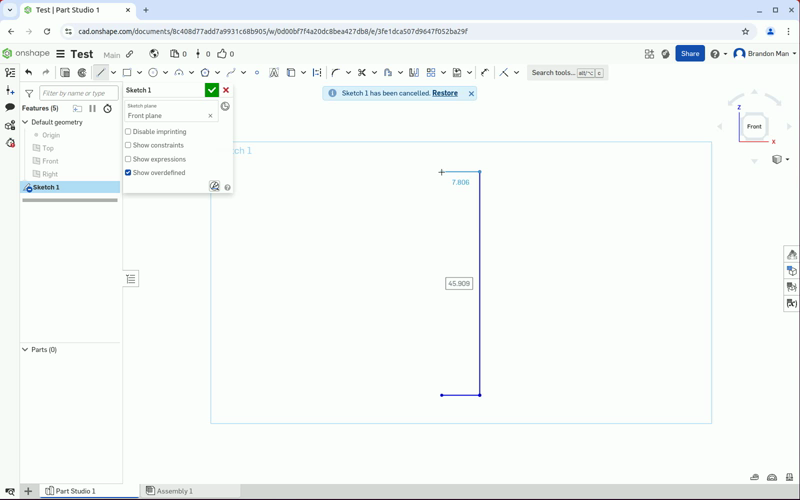
key_up(shift)
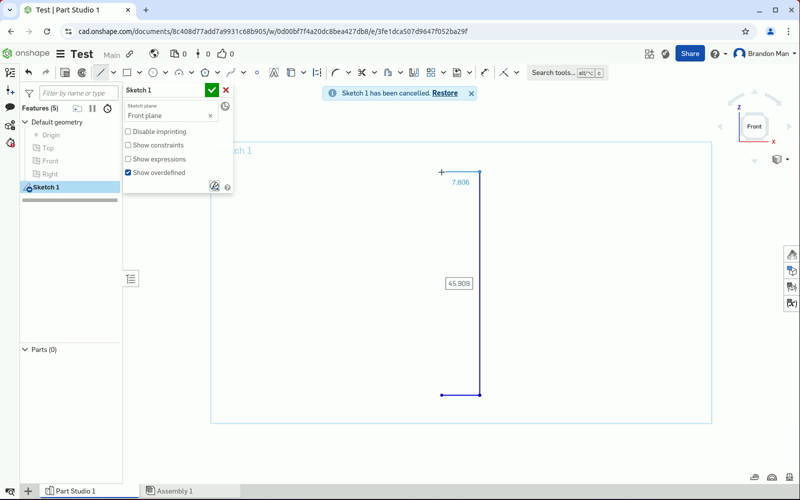
key_down(shift)
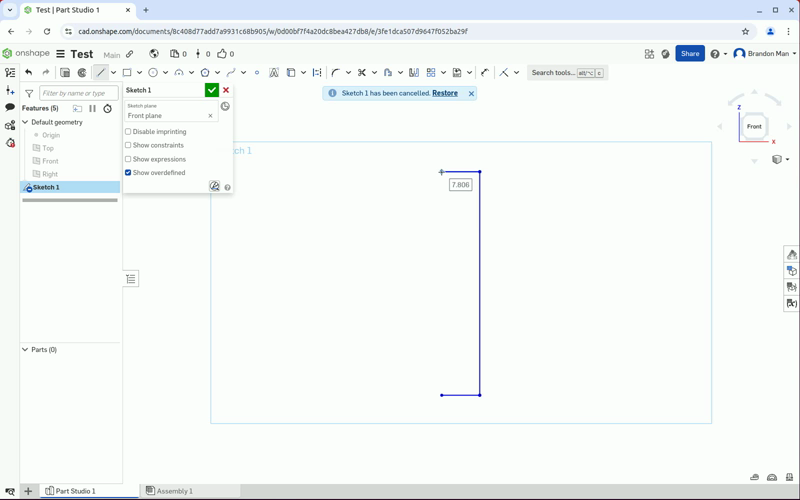
mouse_move(441, 395)
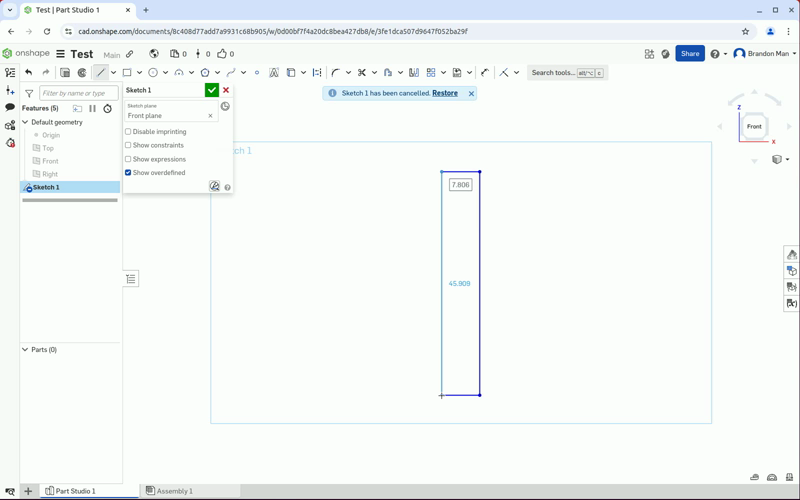
key_up(shift)
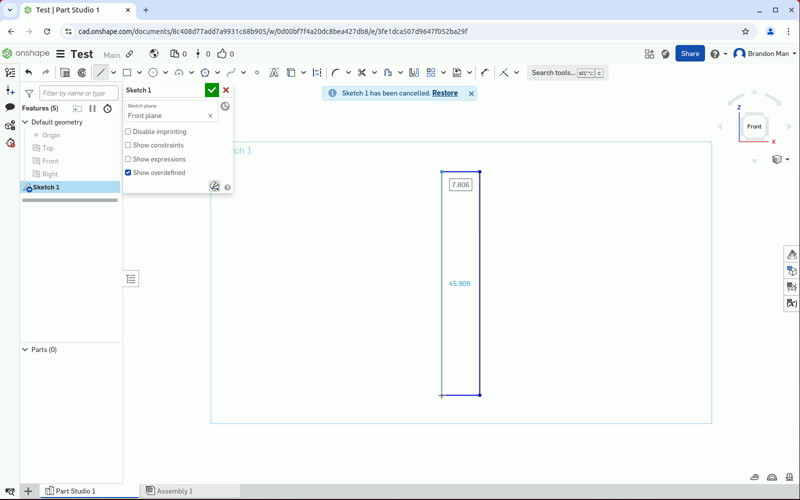
click(441, 395)
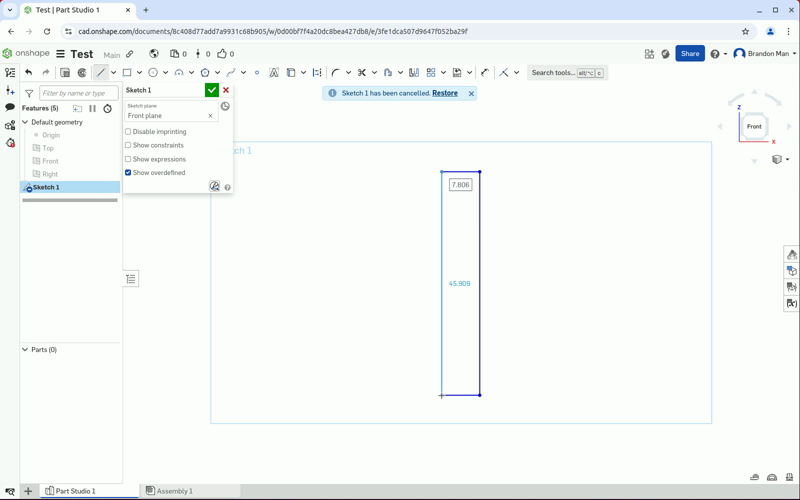
key(esc)
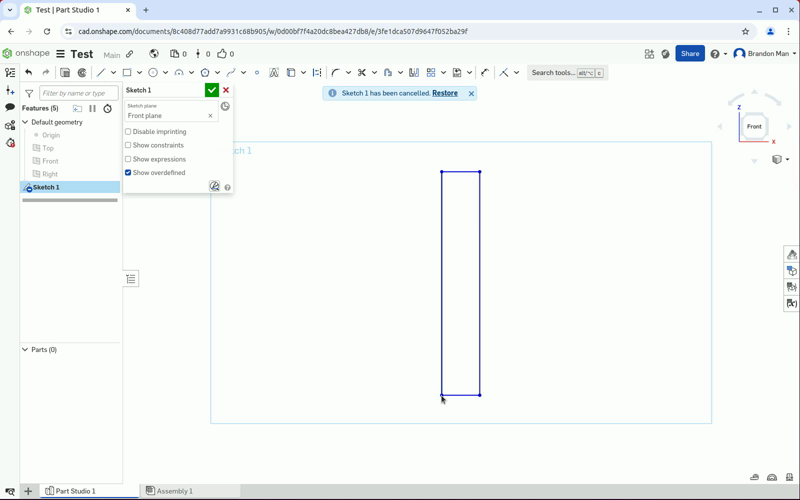
key(c)
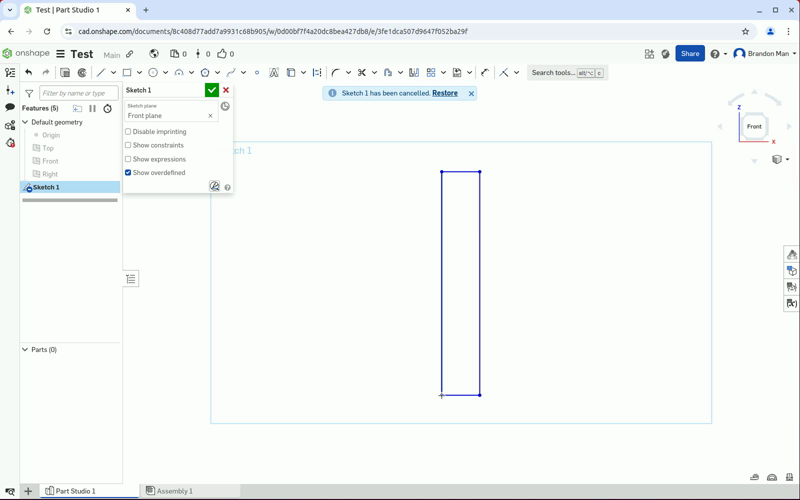
key_down(shift)
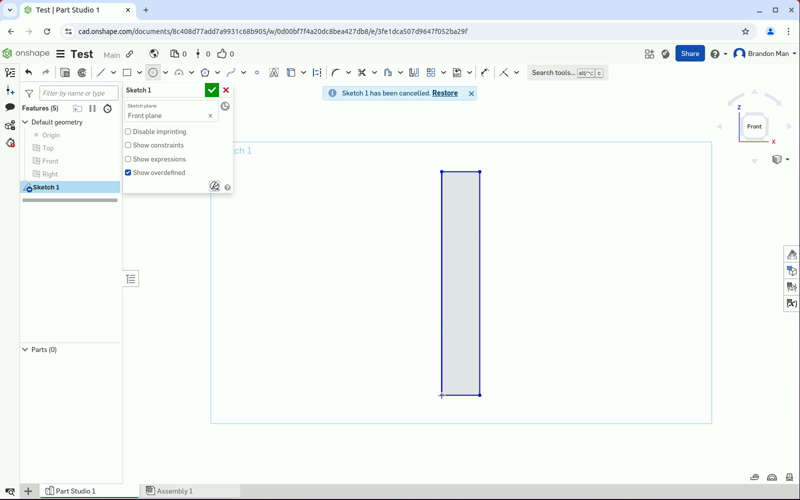
mouse_move(460, 376)
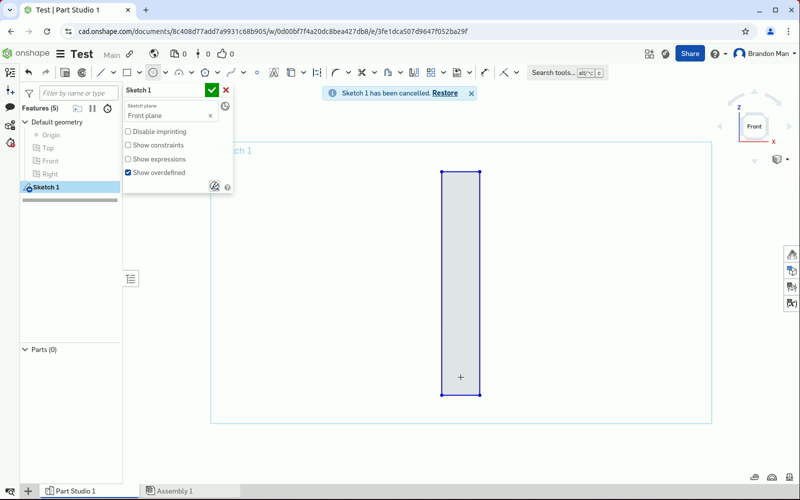
click(460, 376)
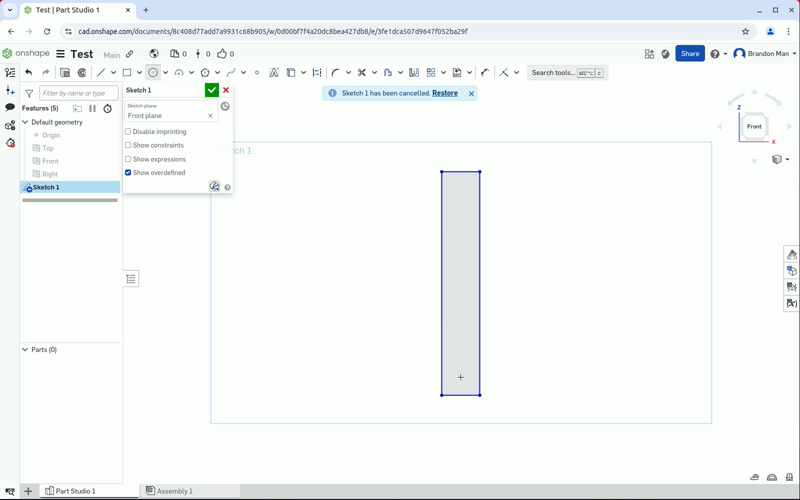
key_up(shift)
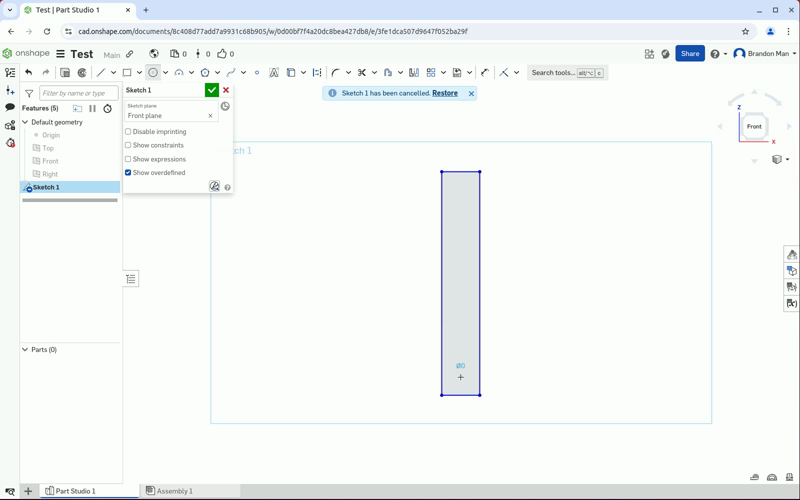
mouse_move(474, 376)
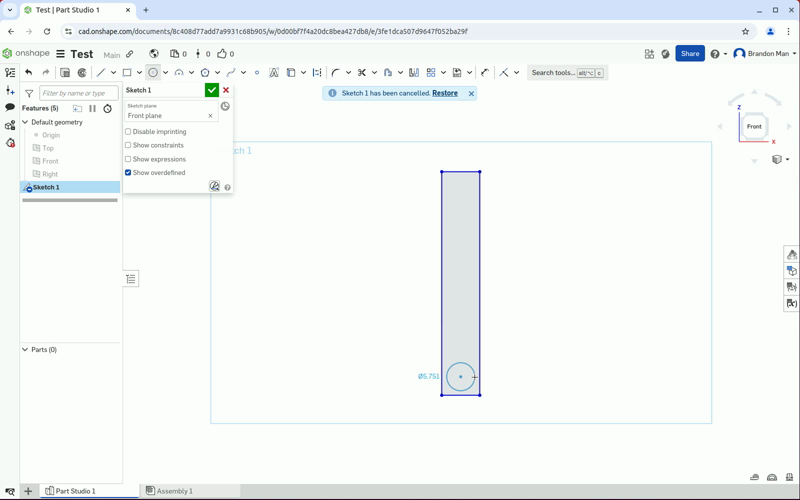
click(474, 376)
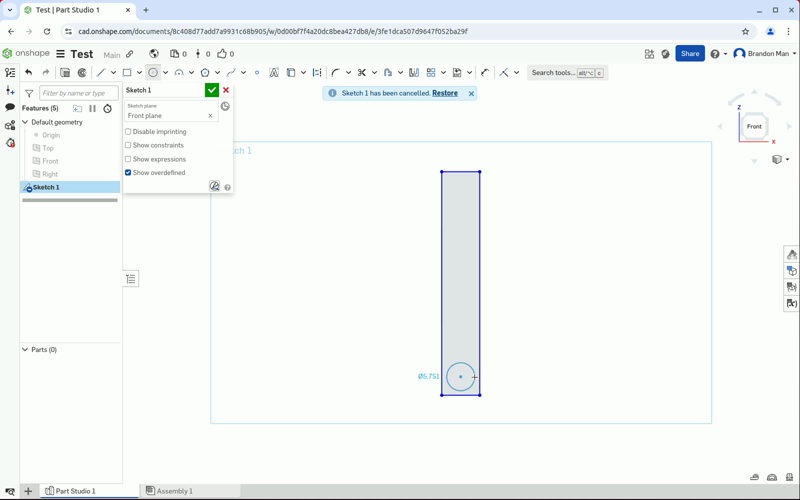
key(esc)
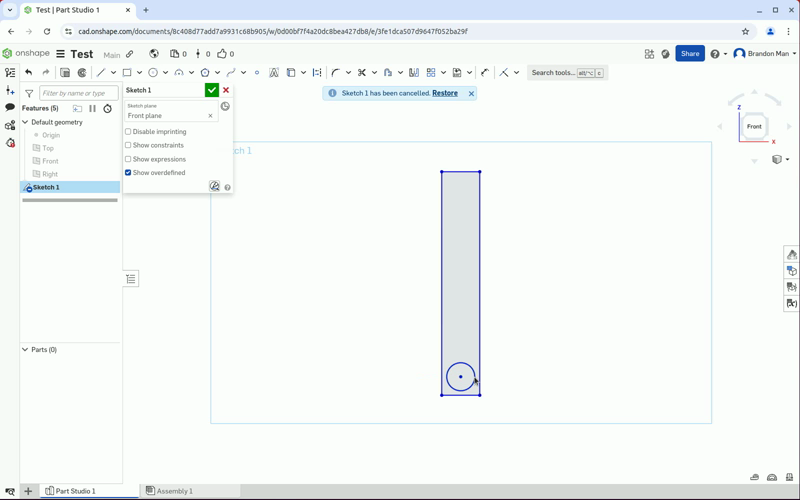
key(c)
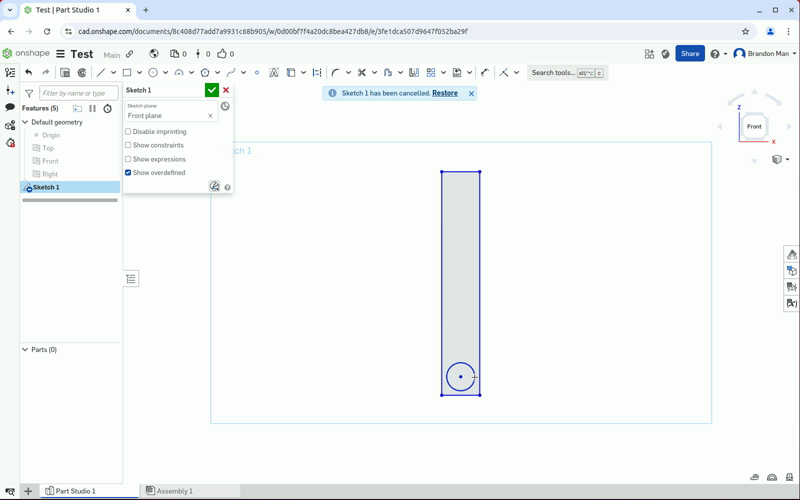
key_down(shift)
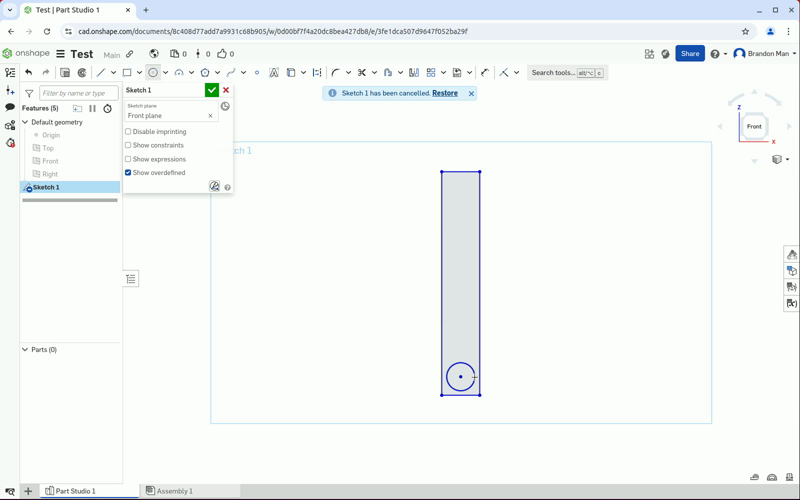
mouse_move(460, 190)
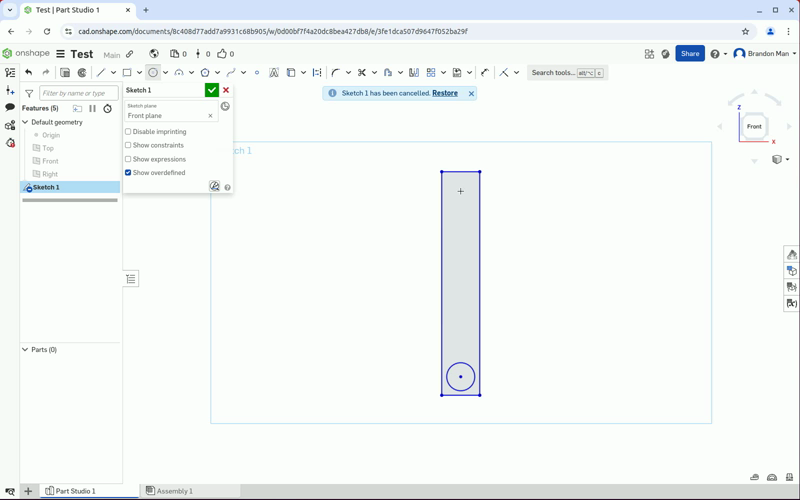
click(460, 190)
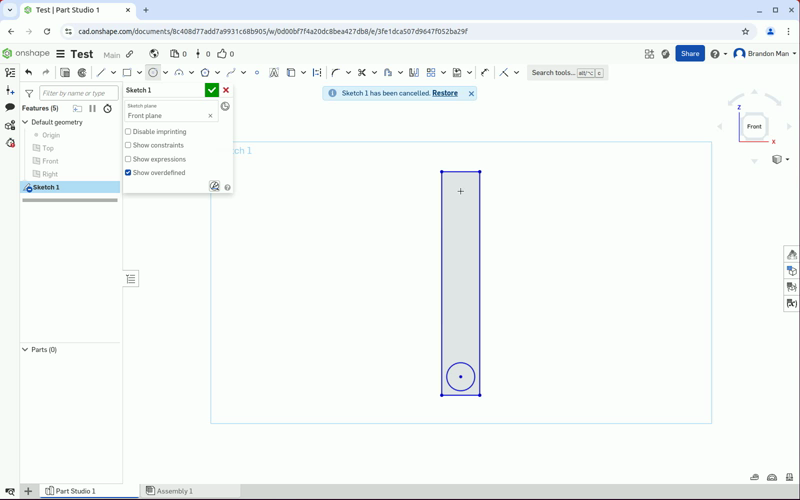
key_up(shift)
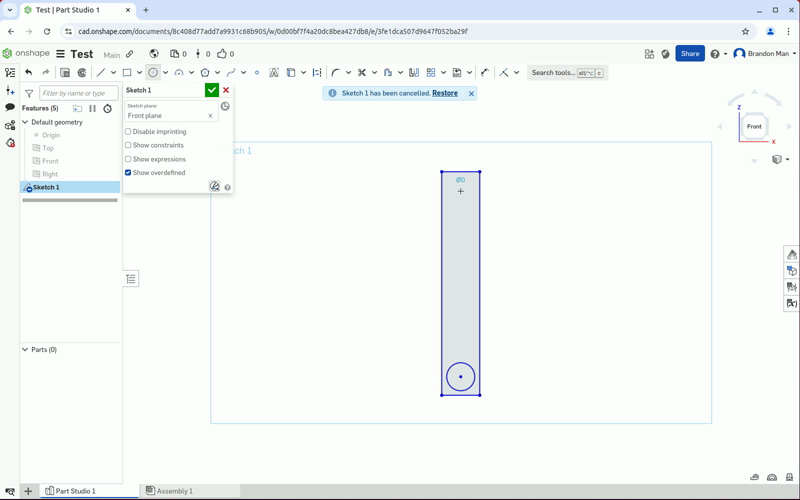
mouse_move(474, 190)
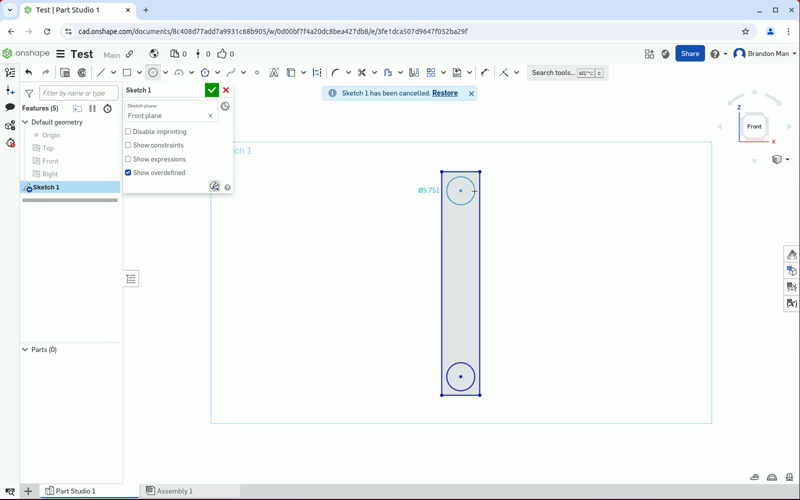
click(474, 190)
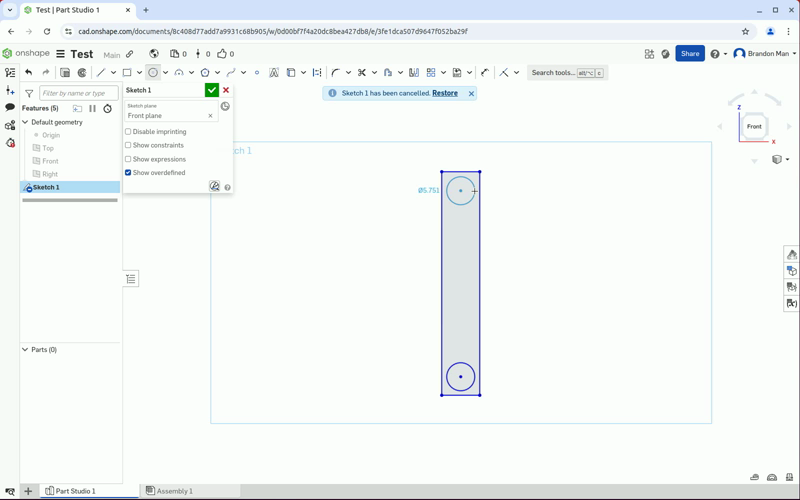
key(esc)
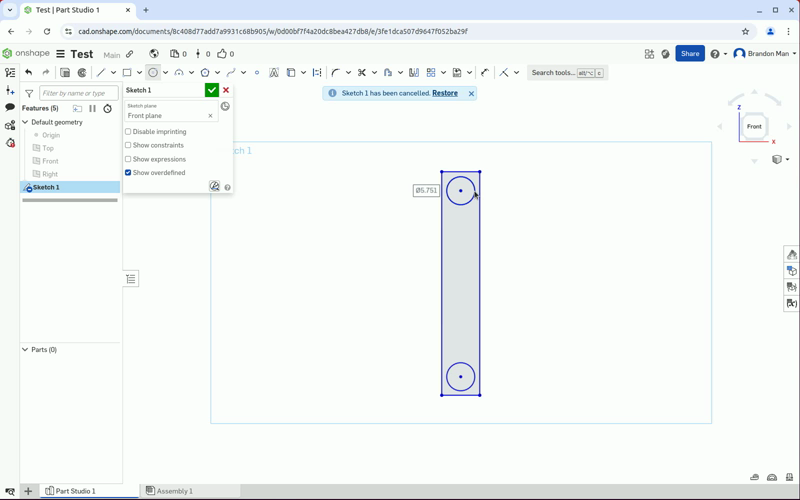
mouse_move(448, 309)
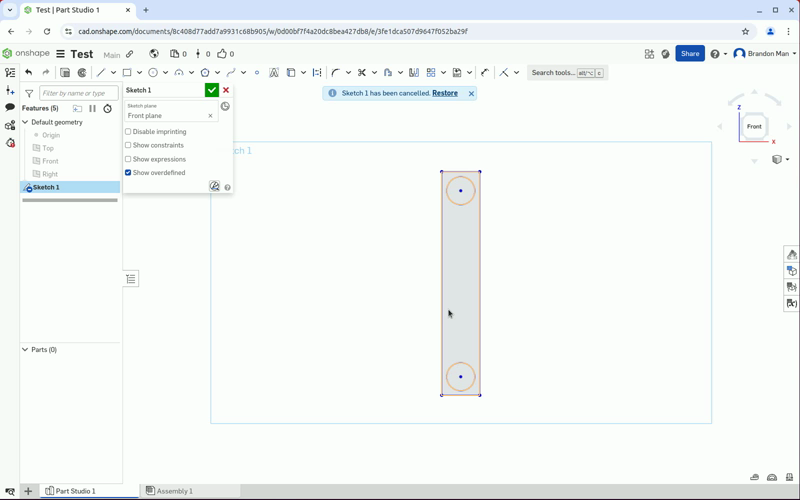
click(448, 309)
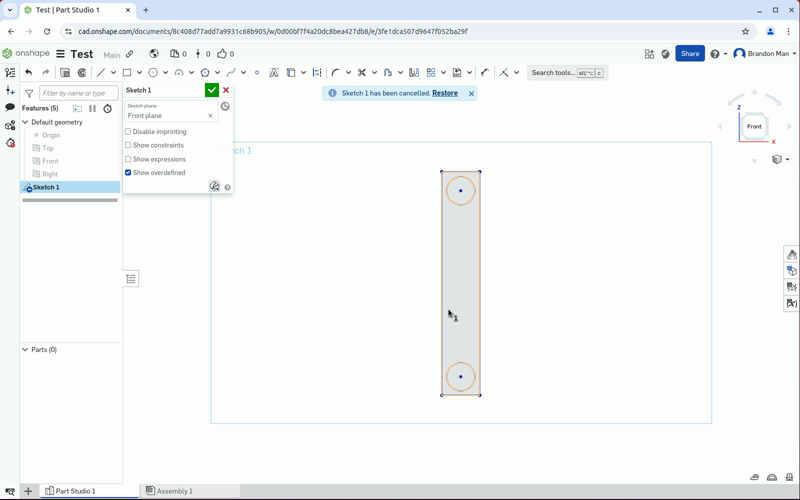
mouse_move(73, 352)
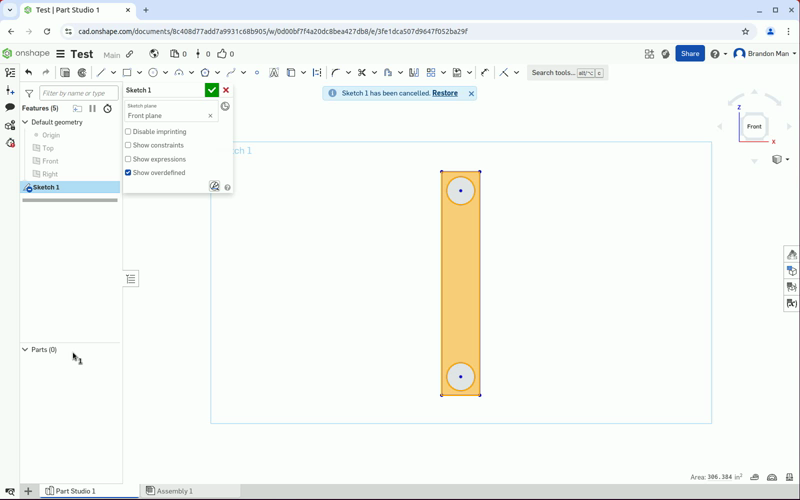
key(shift+y)
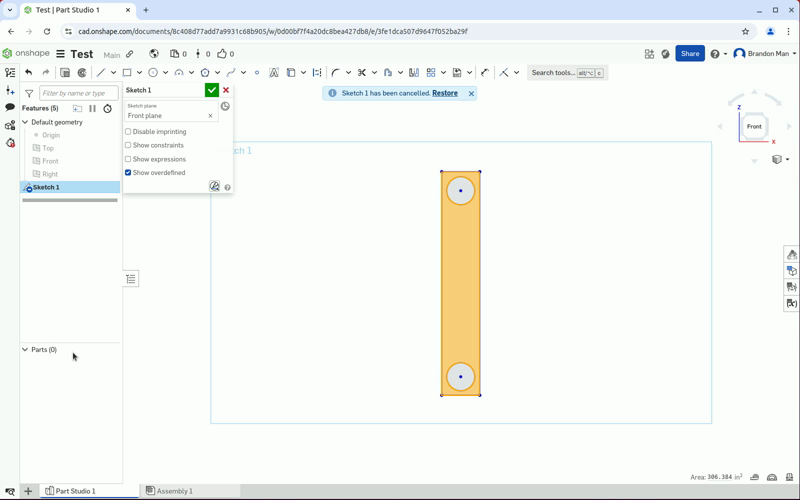
key(shift+e)
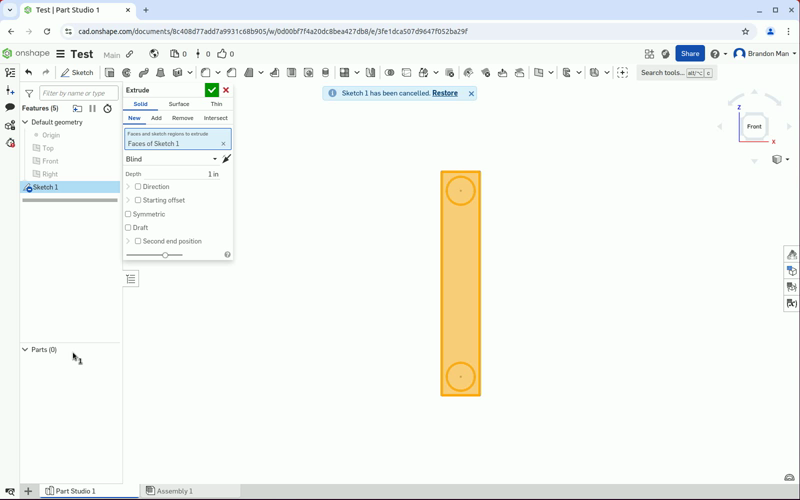
mouse_move(143, 106)
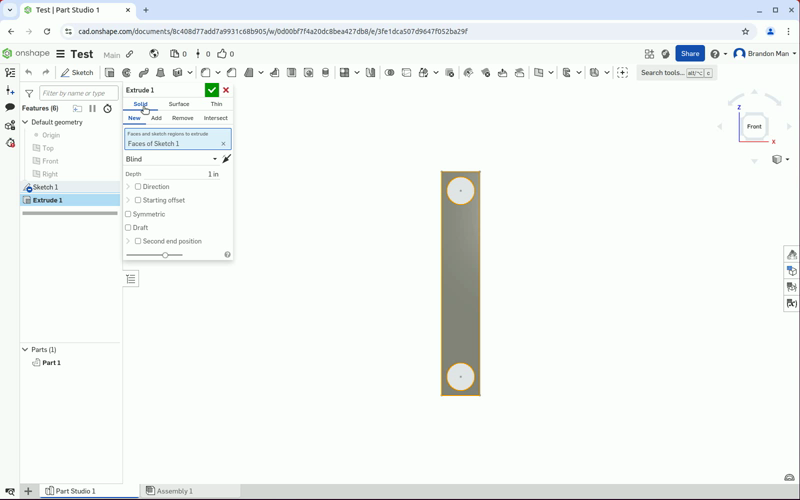
click(143, 106)
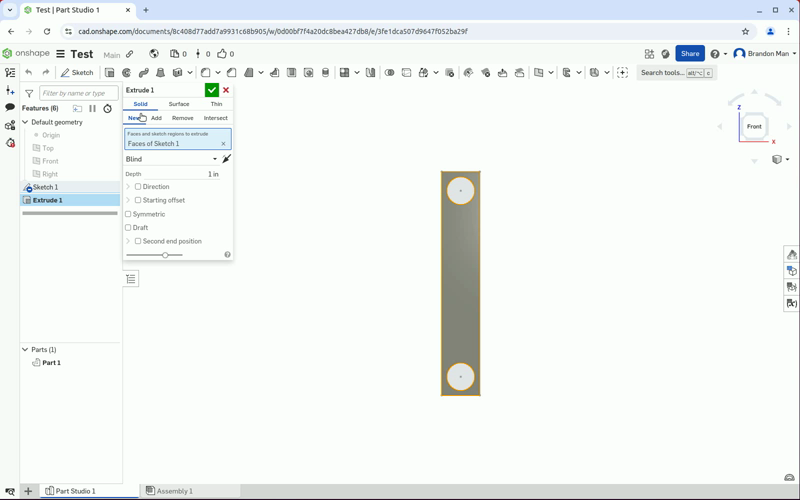
mouse_move(137, 120)
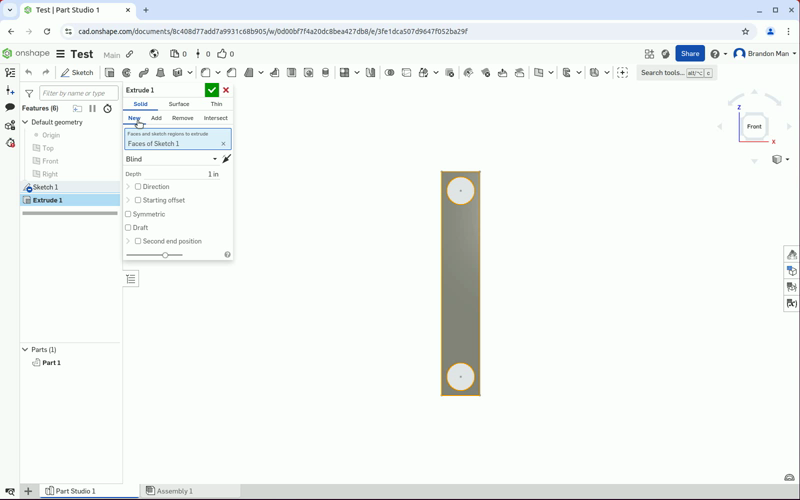
click(137, 120)
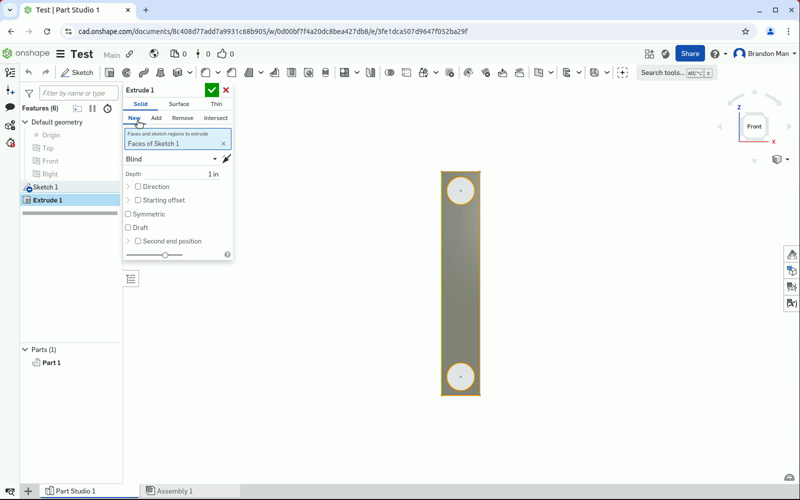
key(tab, 4)
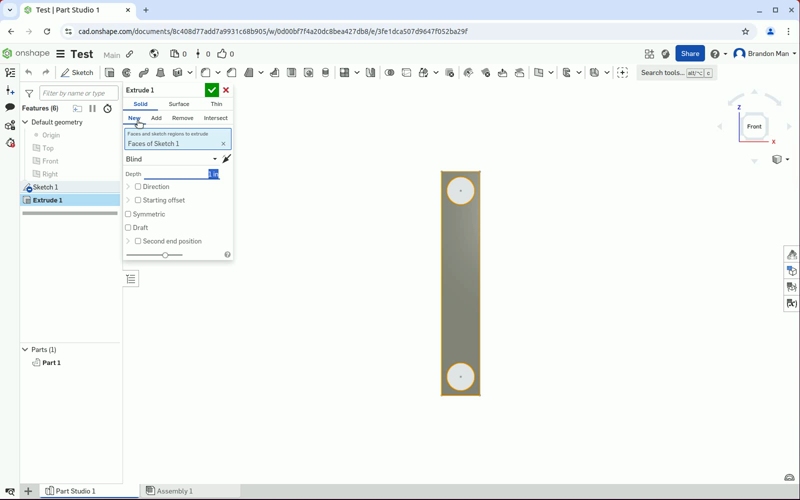
text(2.166)
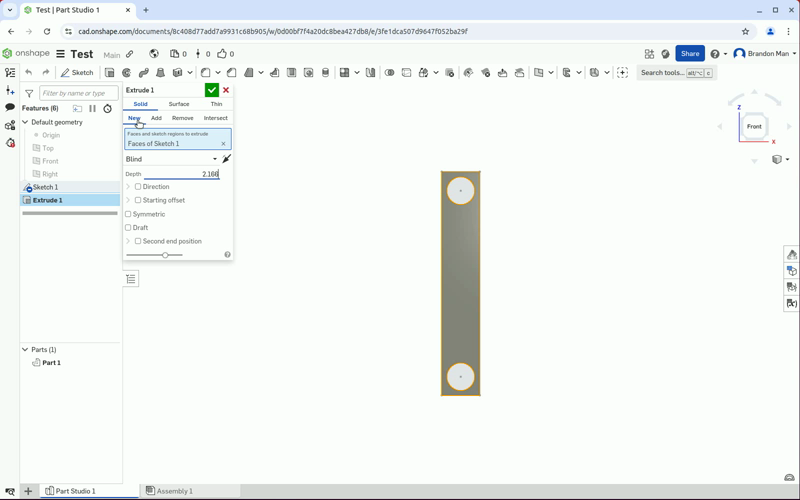
key(enter)
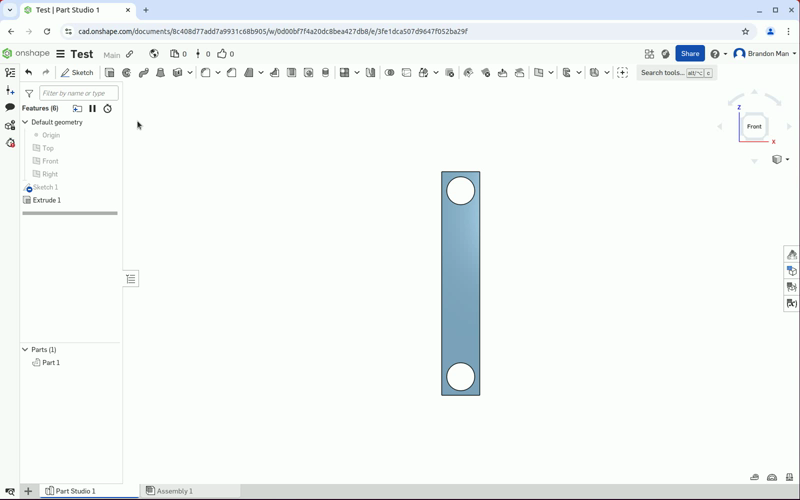
key(shift+h)
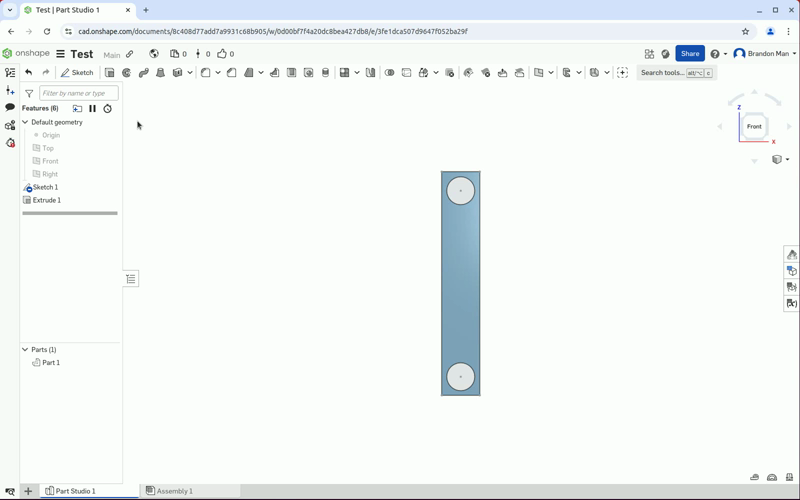
key(shift+h)
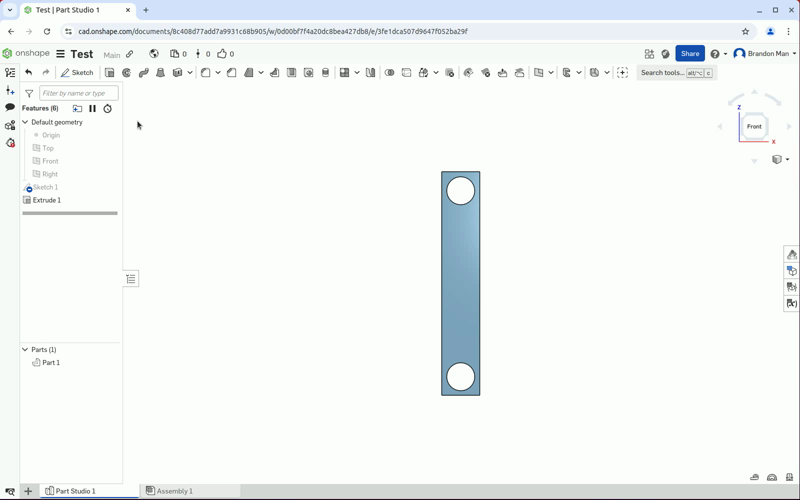
mouse_move(73, 189)
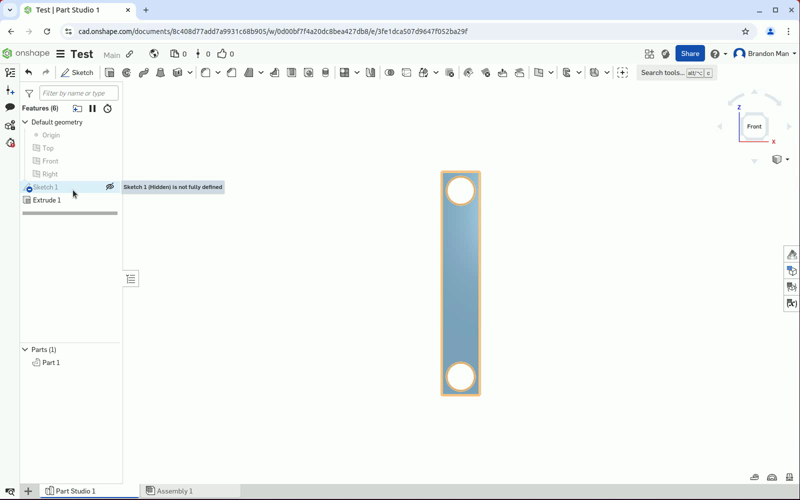
click(73, 189)
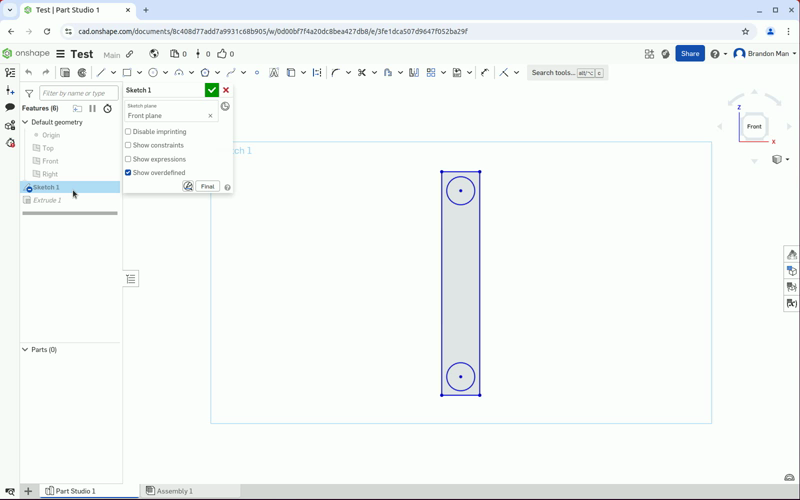
mouse_move(229, 92)
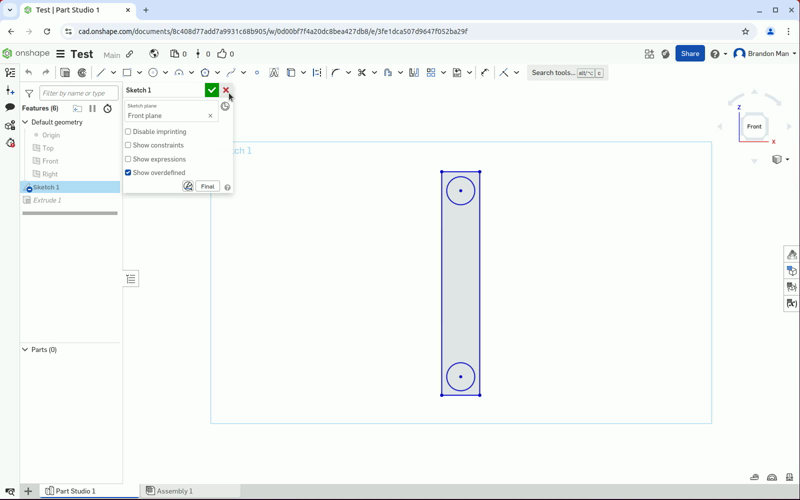
click(229, 92)
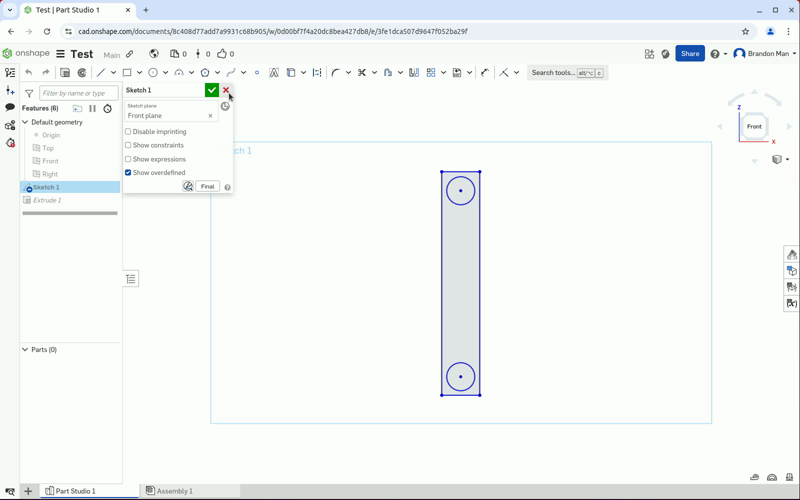
key(shift+s)
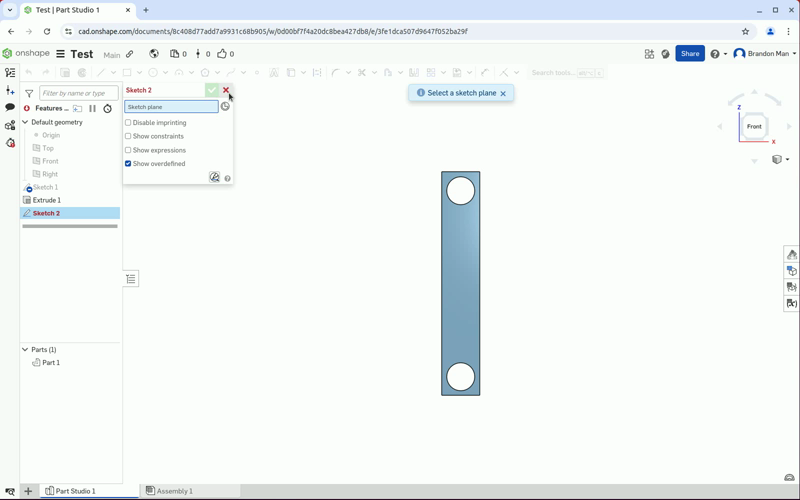
mouse_move(73, 163)
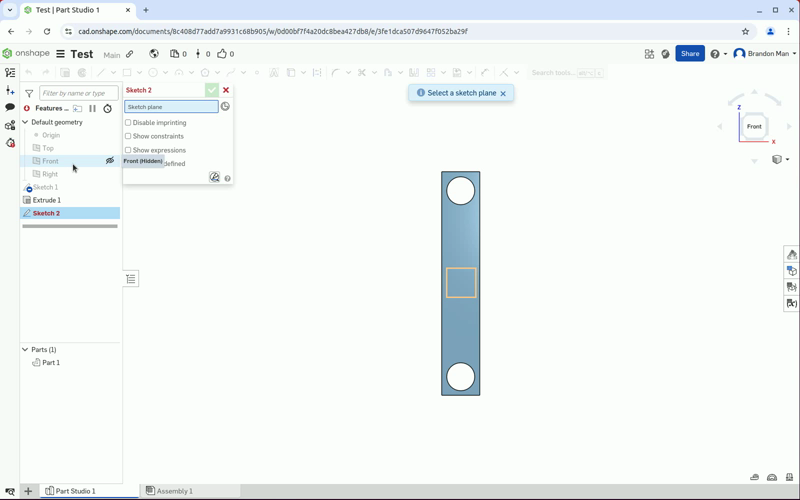
click(73, 163)
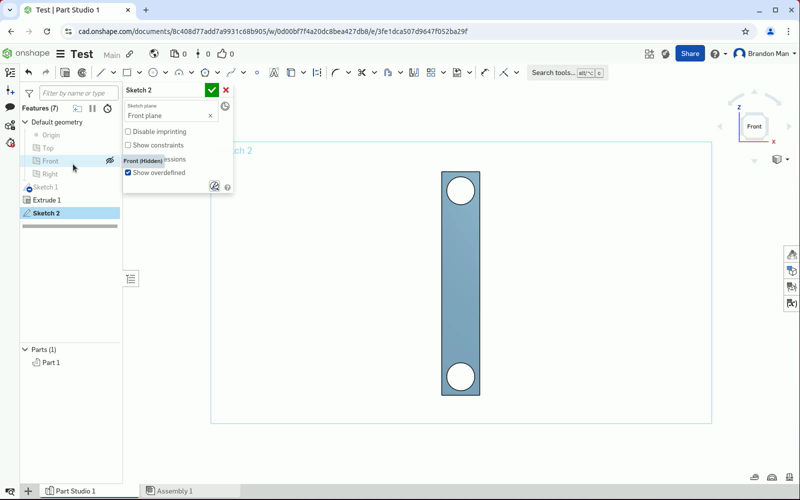
mouse_move(73, 352)
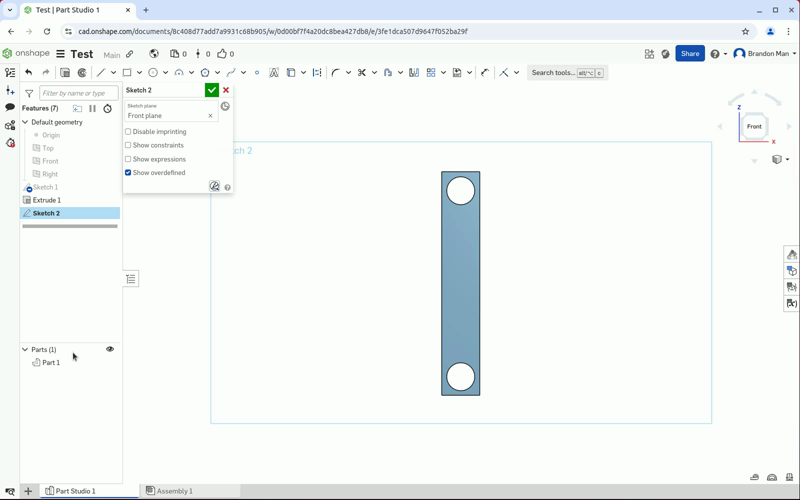
key(y)
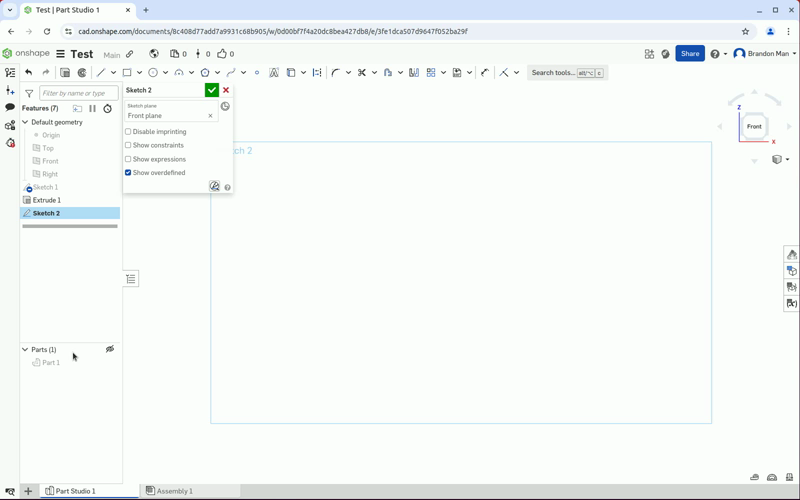
key(c)
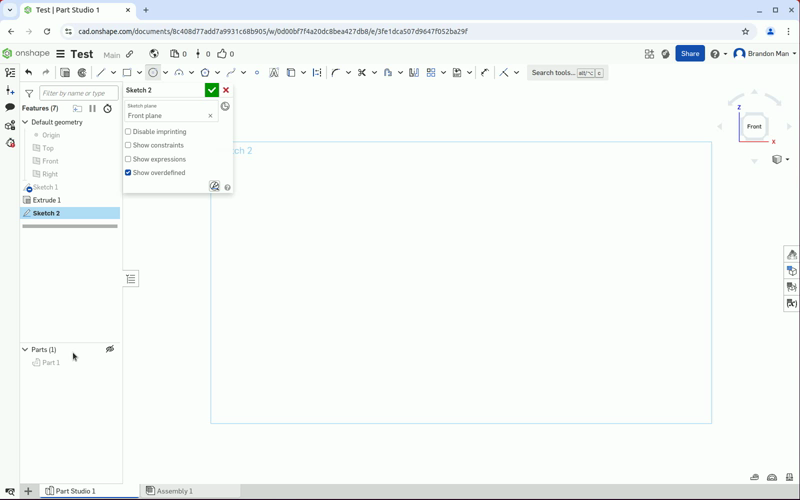
key_down(shift)
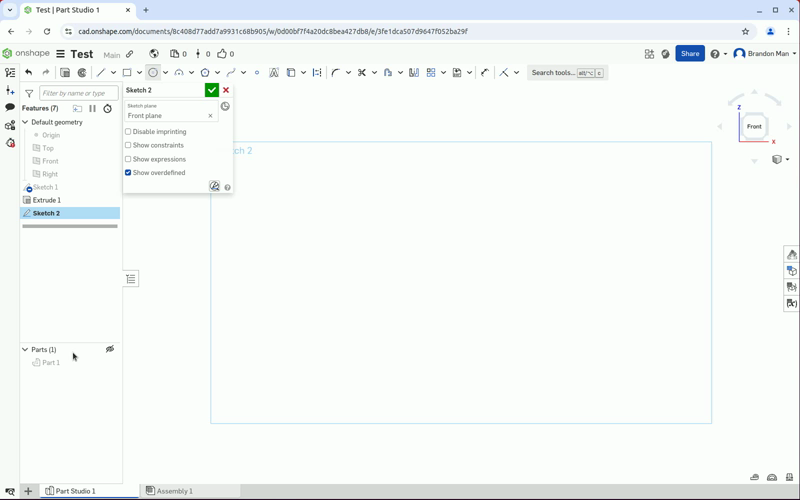
mouse_move(461, 375)
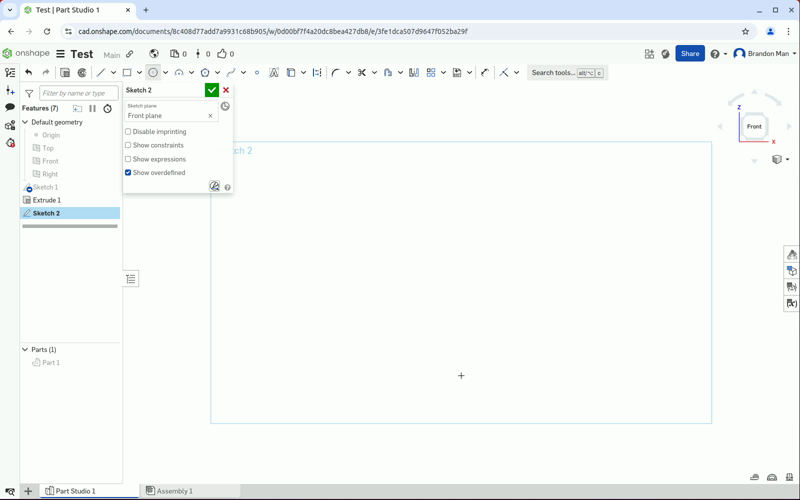
click(461, 375)
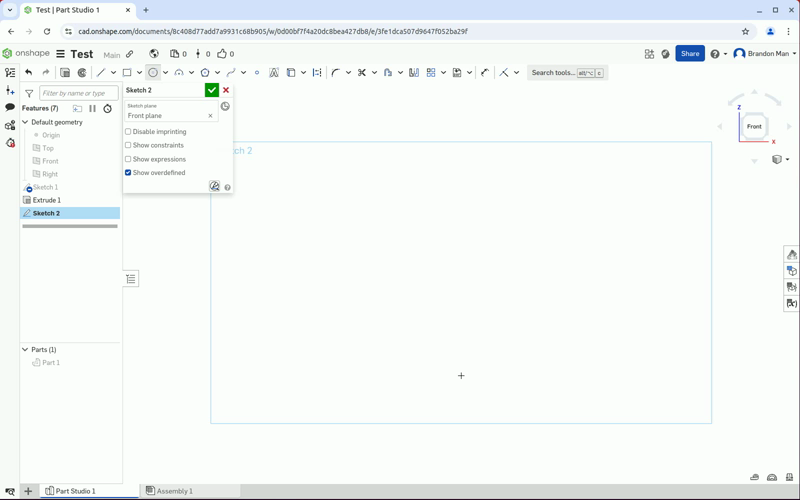
key_up(shift)
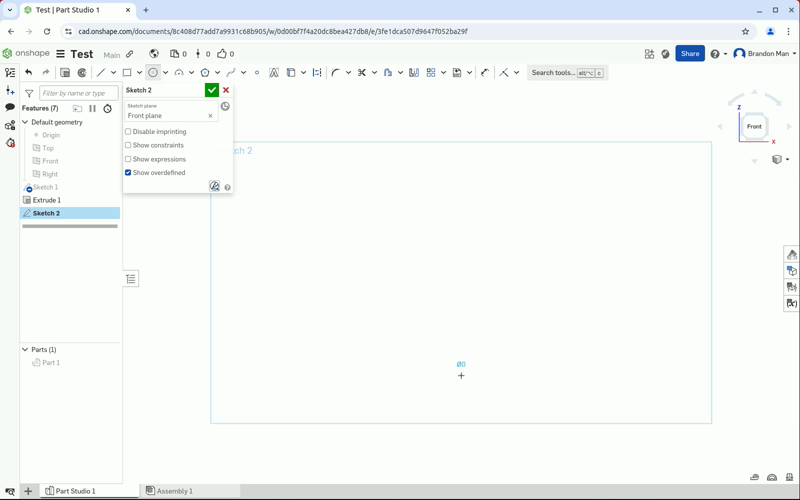
mouse_move(476, 375)
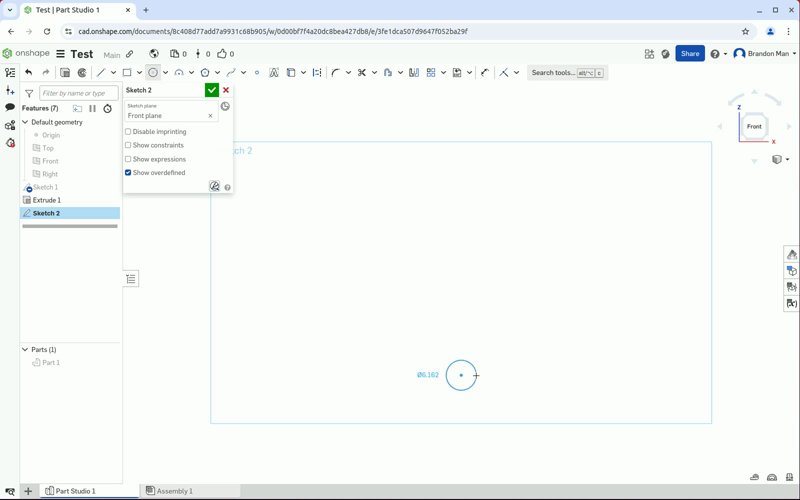
click(476, 375)
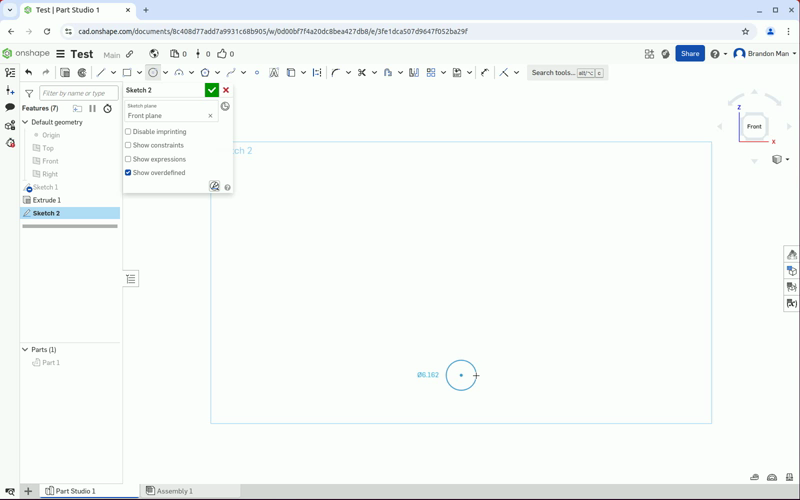
key(esc)
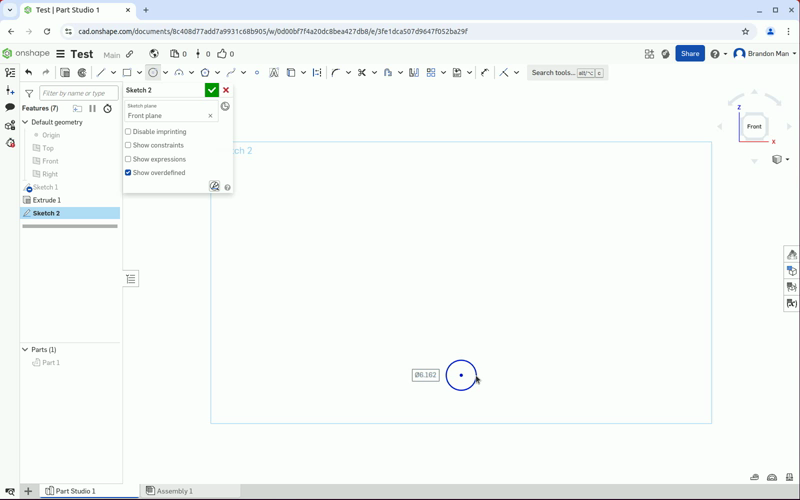
mouse_move(466, 379)
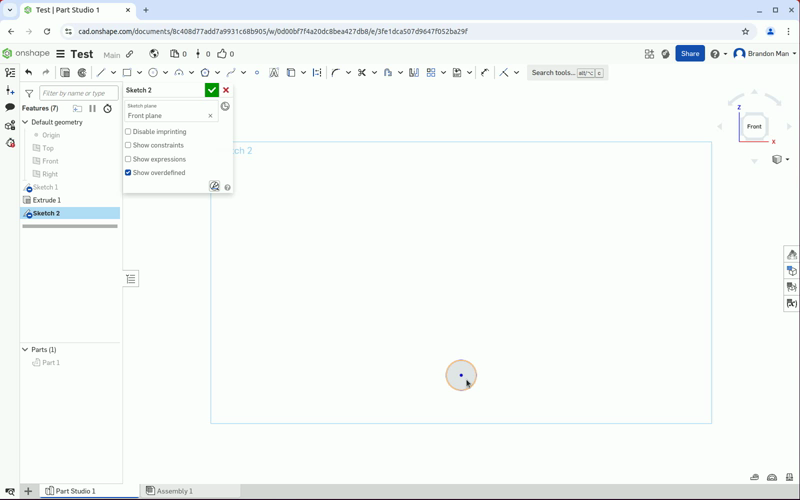
scroll(6)
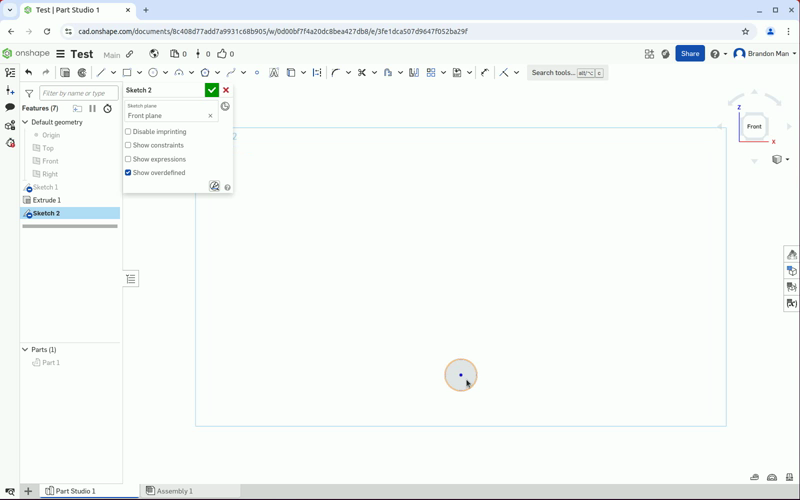
scroll(6)
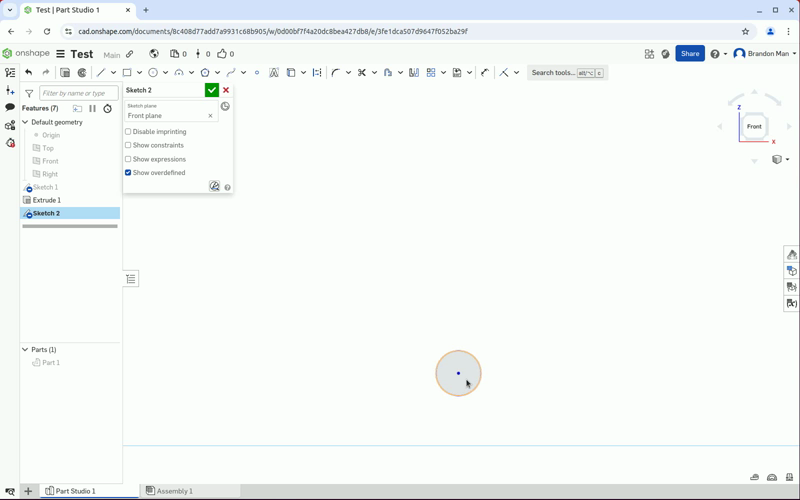
scroll(6)
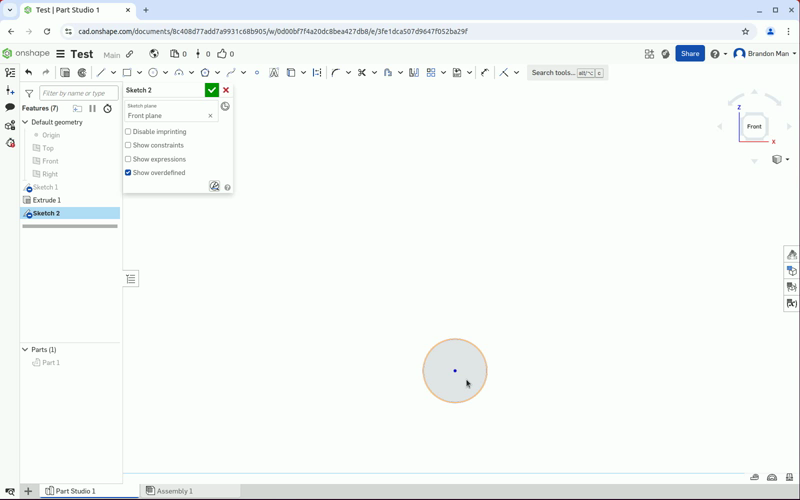
scroll(6)
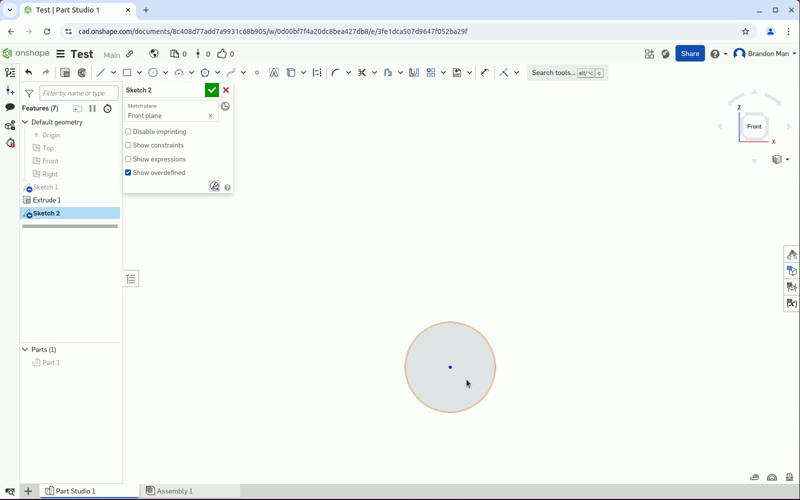
scroll(6)
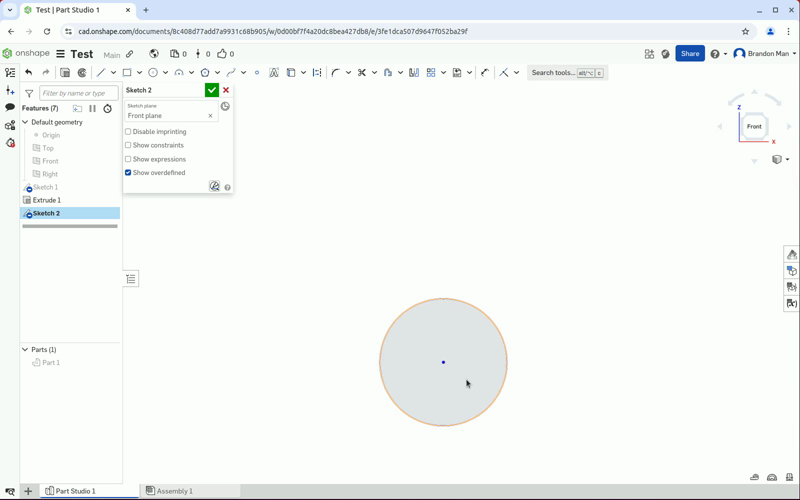
scroll(6)
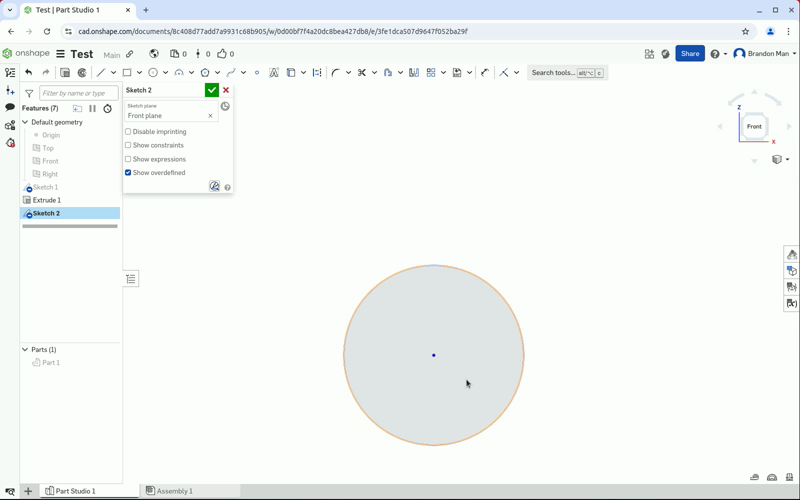
scroll(6)
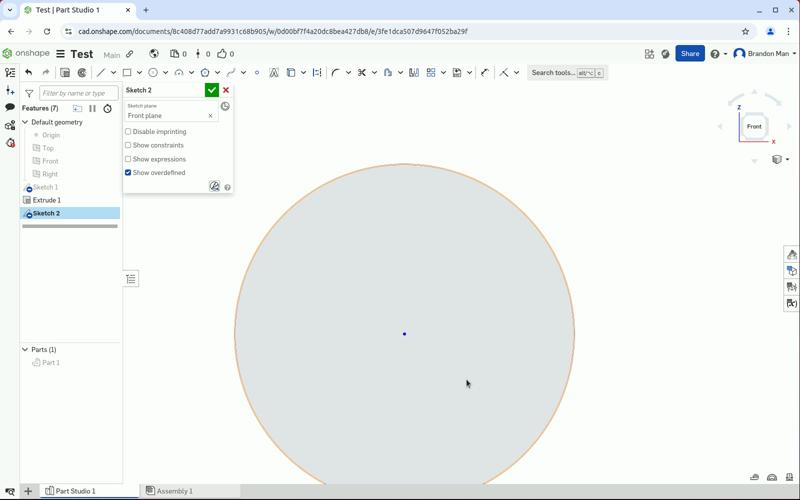
click(466, 379)
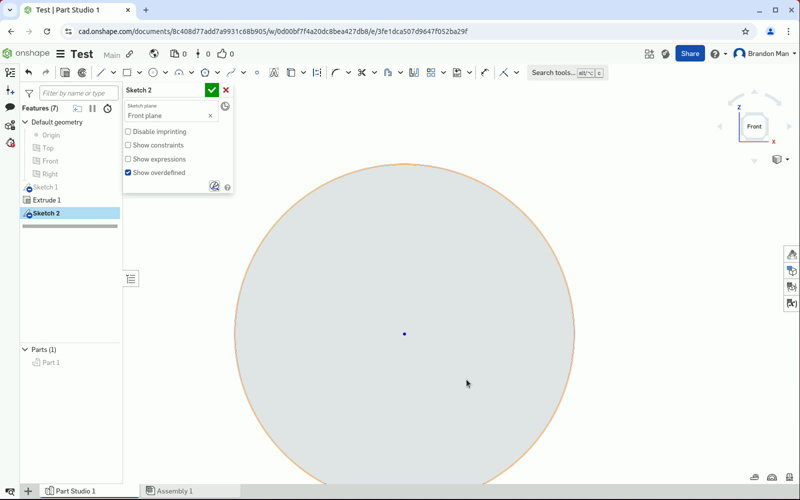
scroll(-6)
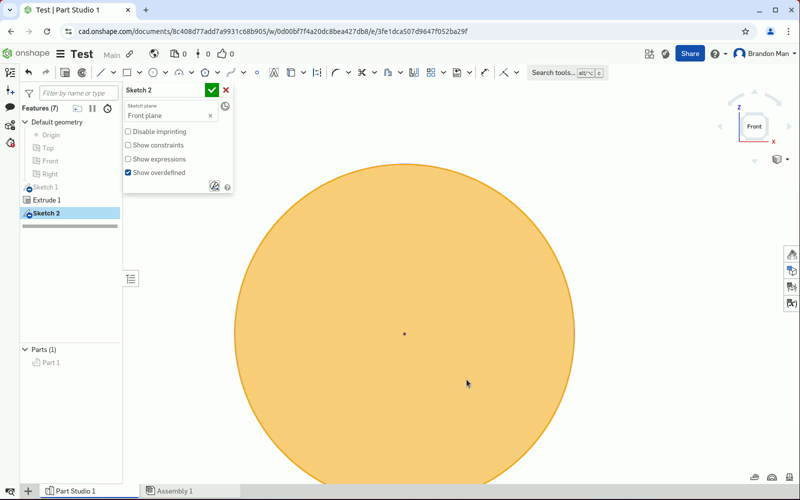
scroll(-6)
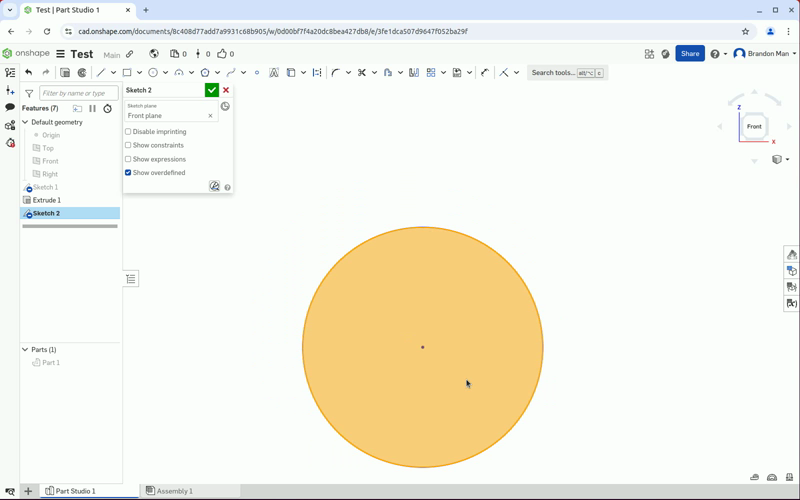
scroll(-6)
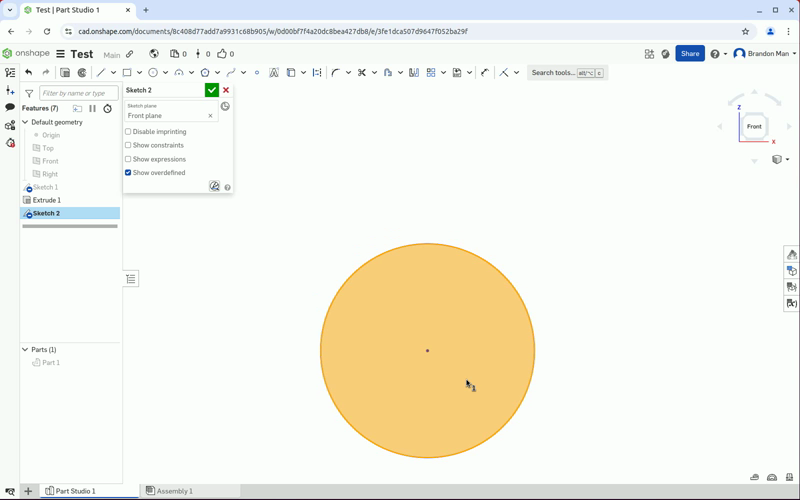
scroll(-6)
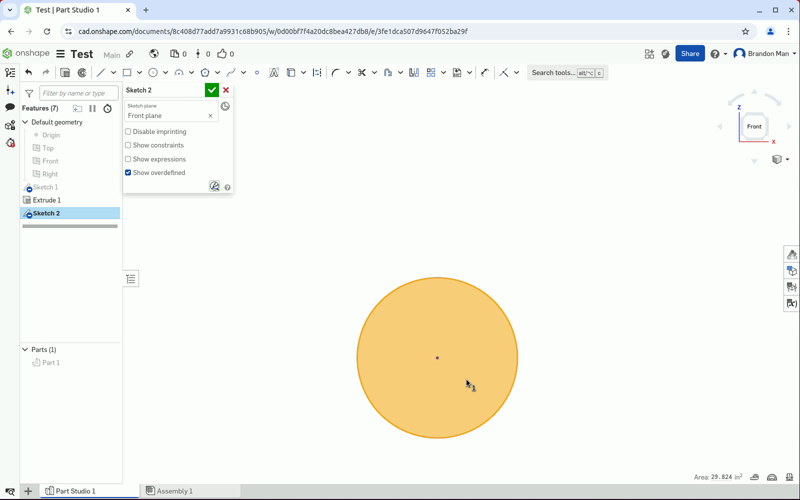
scroll(-6)
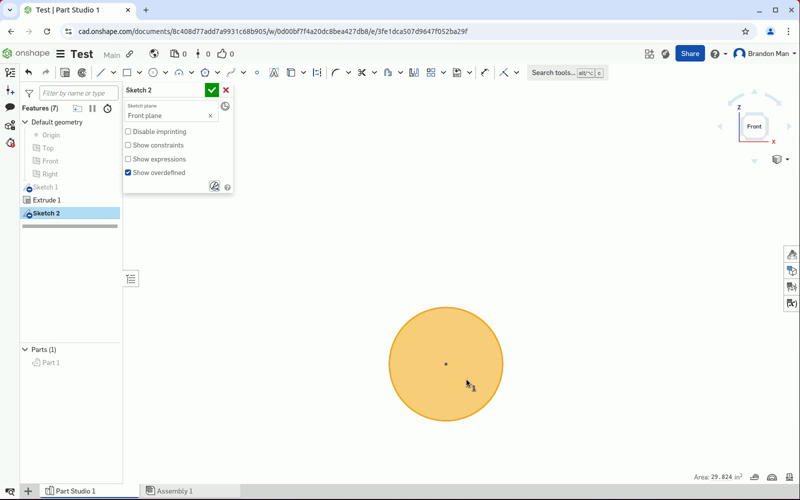
scroll(-6)
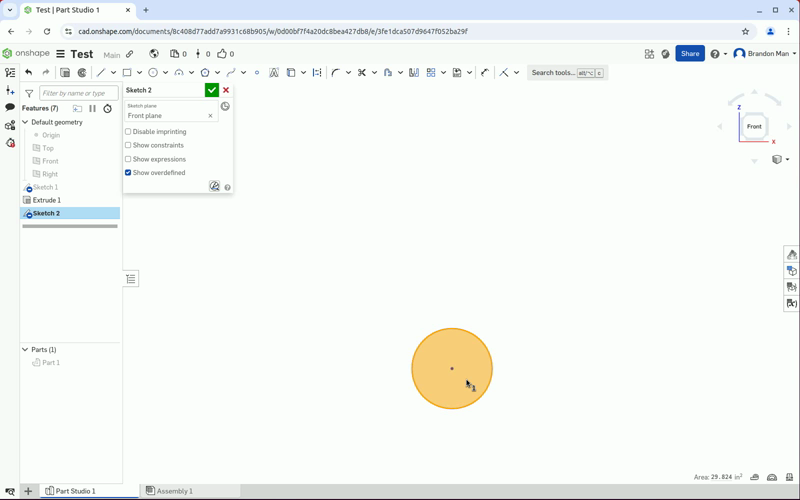
scroll(-6)
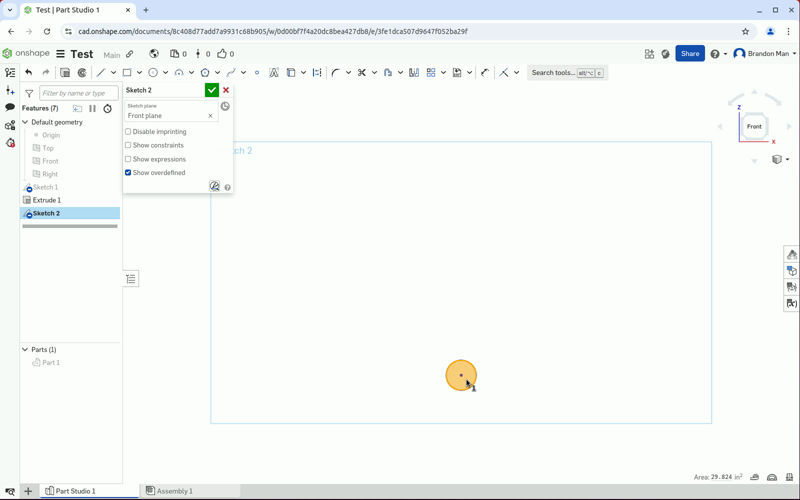
mouse_move(73, 352)
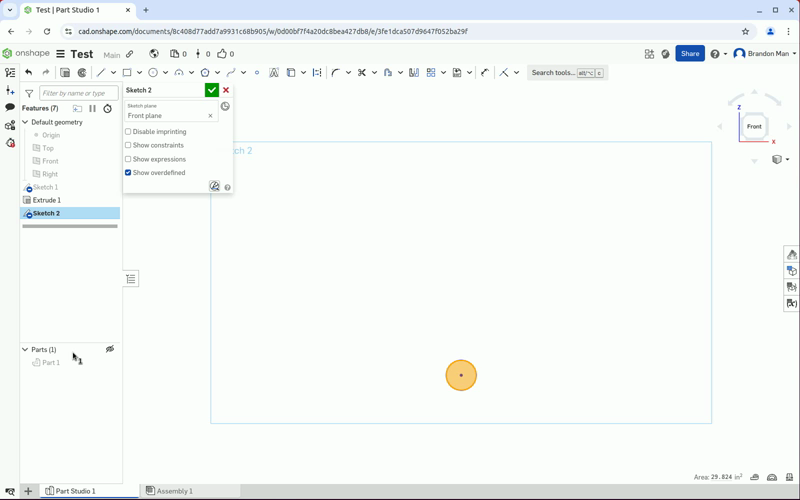
key(shift+y)
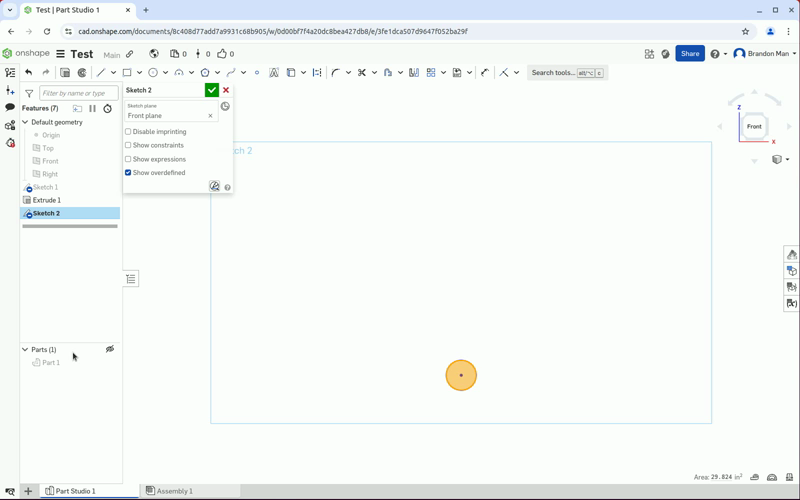
key(shift+e)
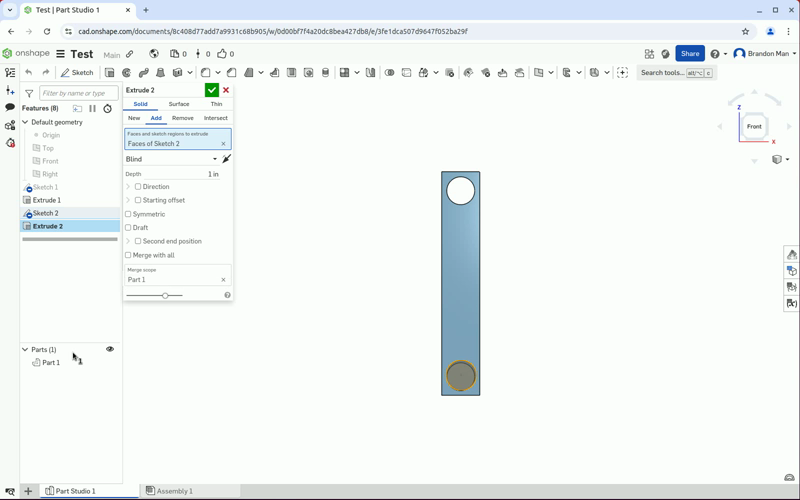
mouse_move(143, 106)
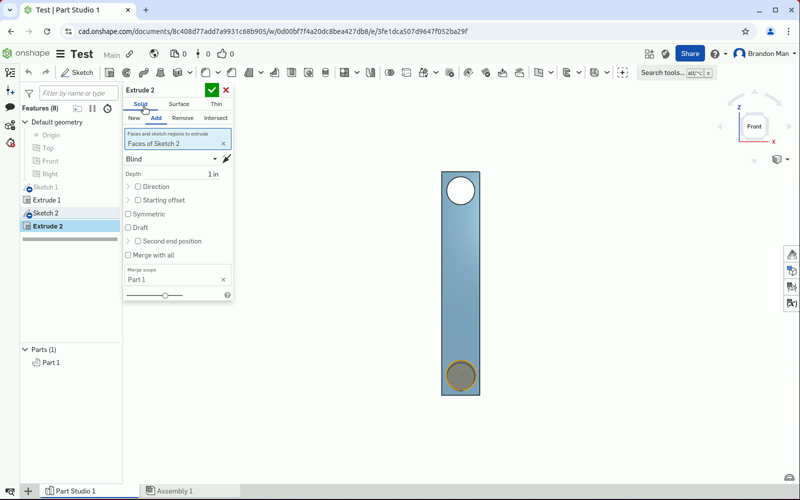
click(143, 106)
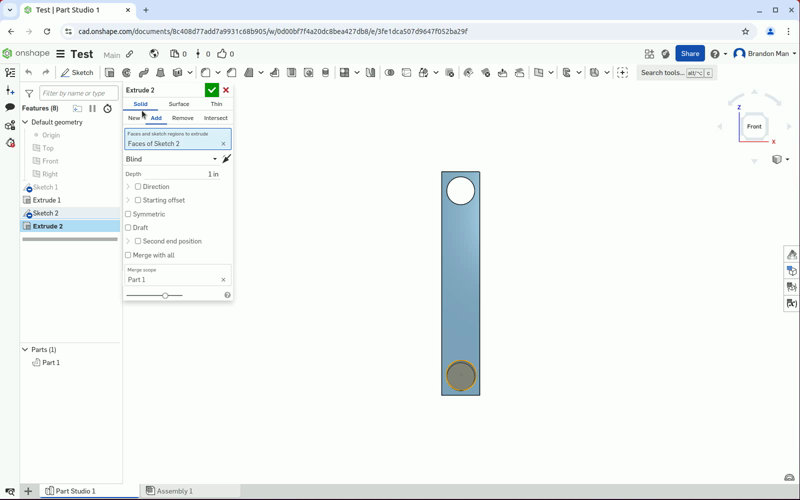
mouse_move(137, 120)
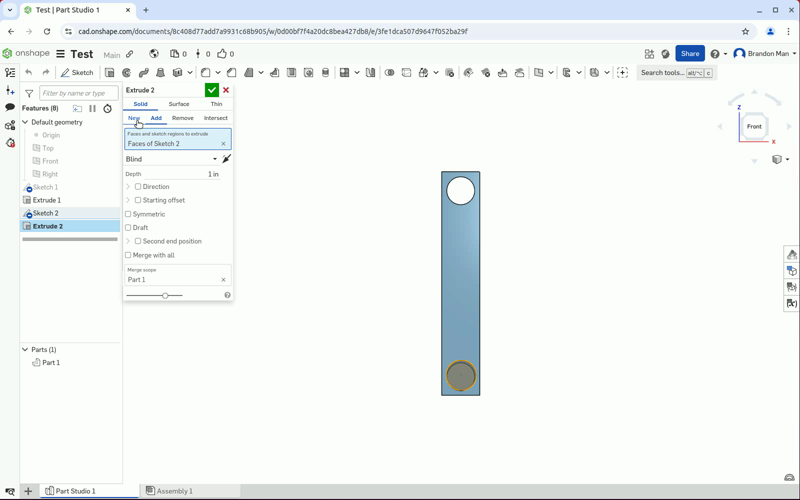
click(137, 120)
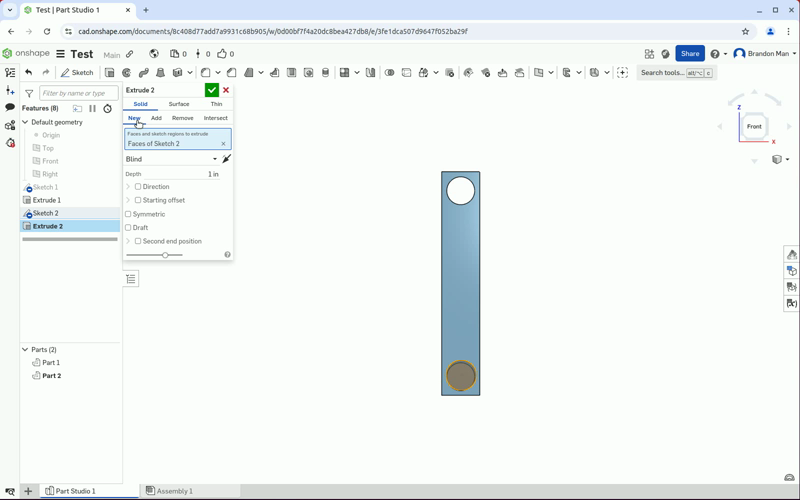
key(tab, 4)
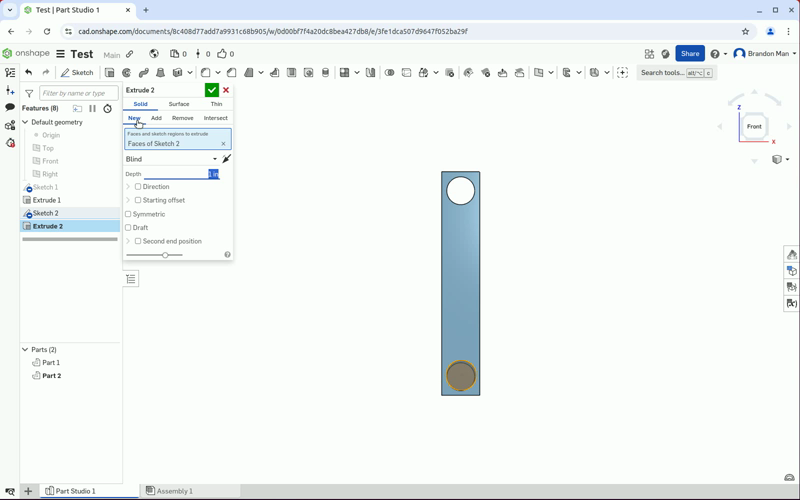
text(20.942)
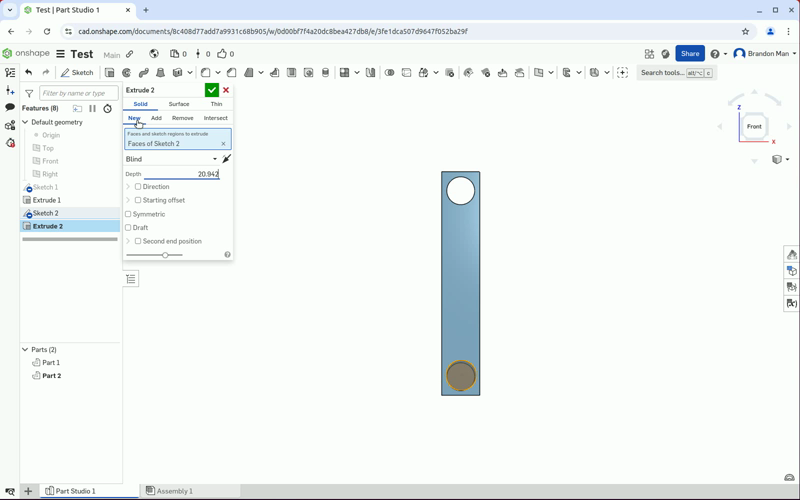
key(enter)
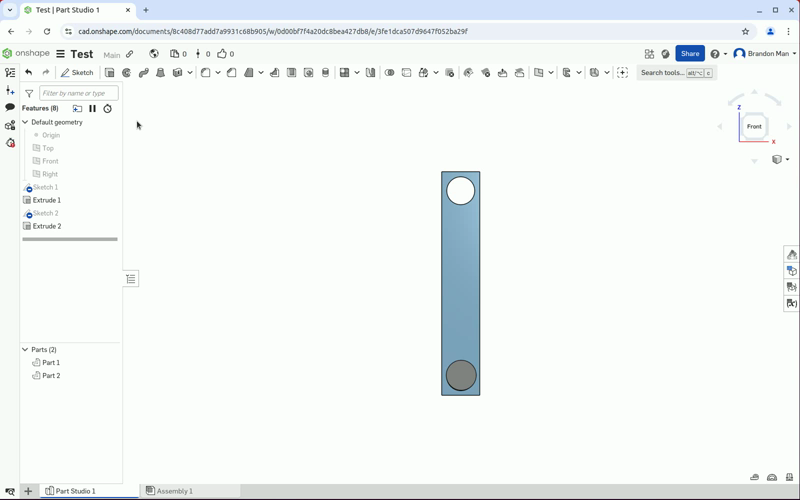
key(shift+h)
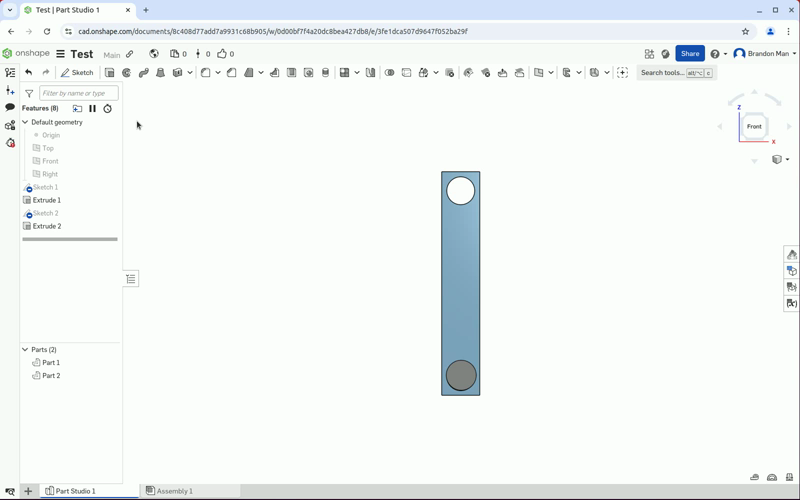
key(shift+h)
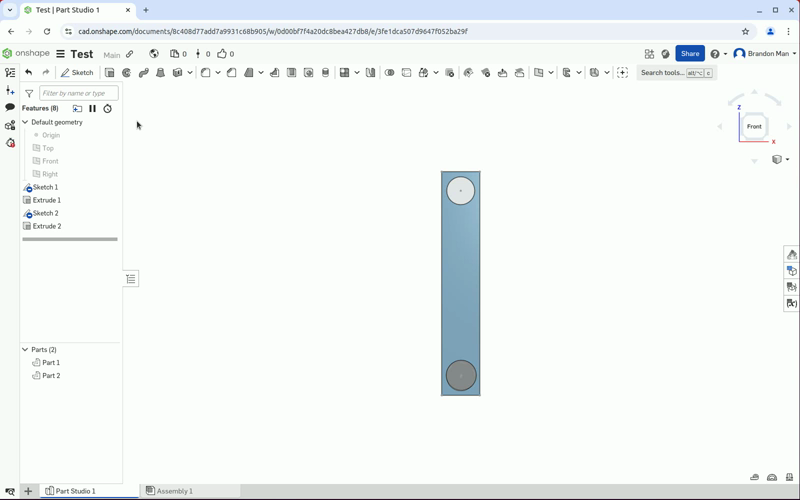
key(shift+7)
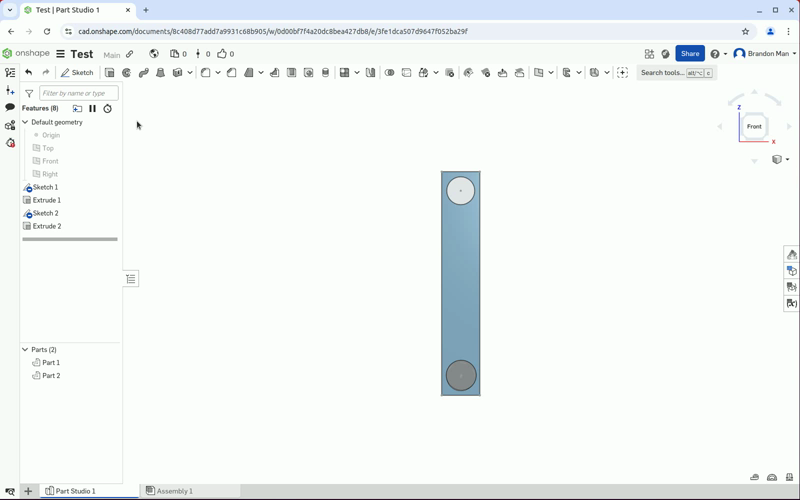
key(left, 2)
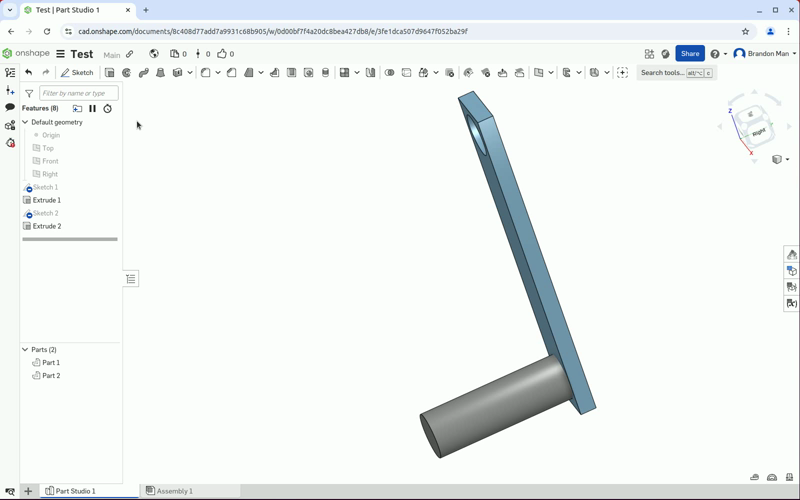
key(down, 2)
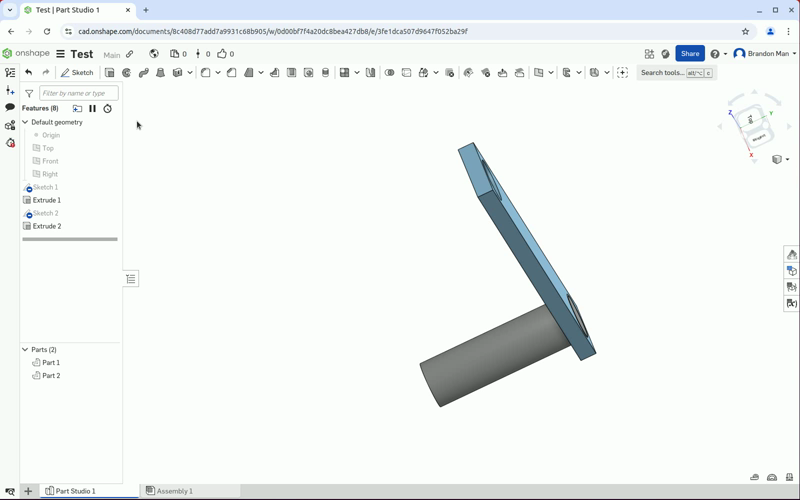
key(up, 2)
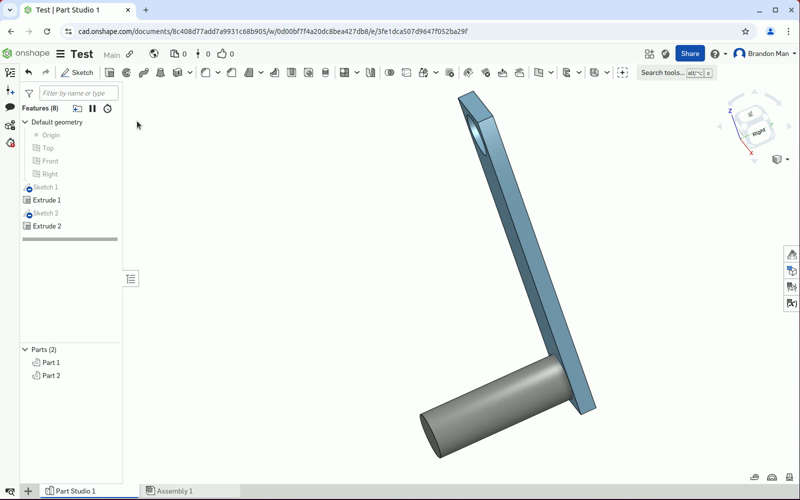
key(right, 2)
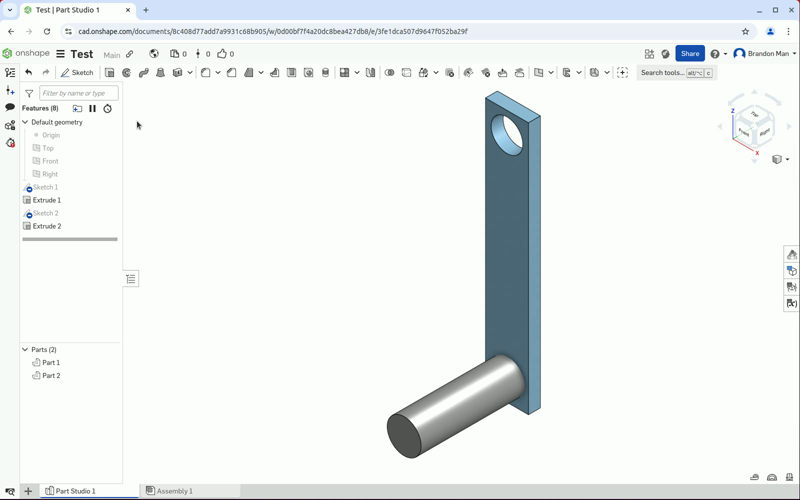
mouse_move(73, 189)
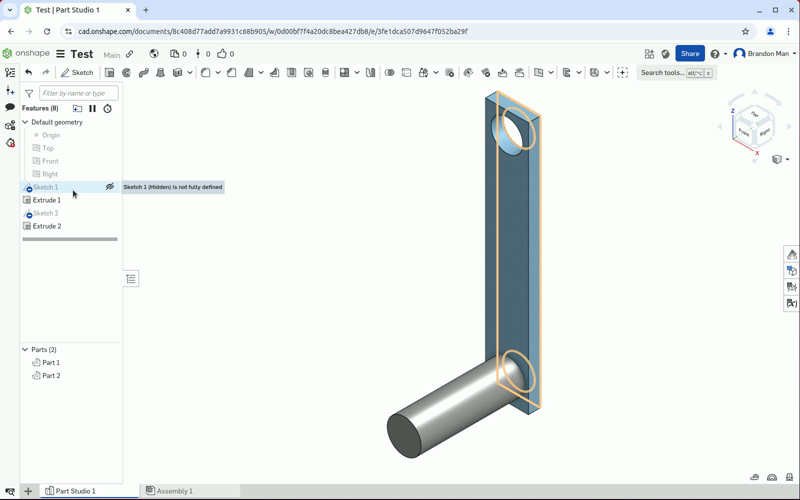
click(73, 189)